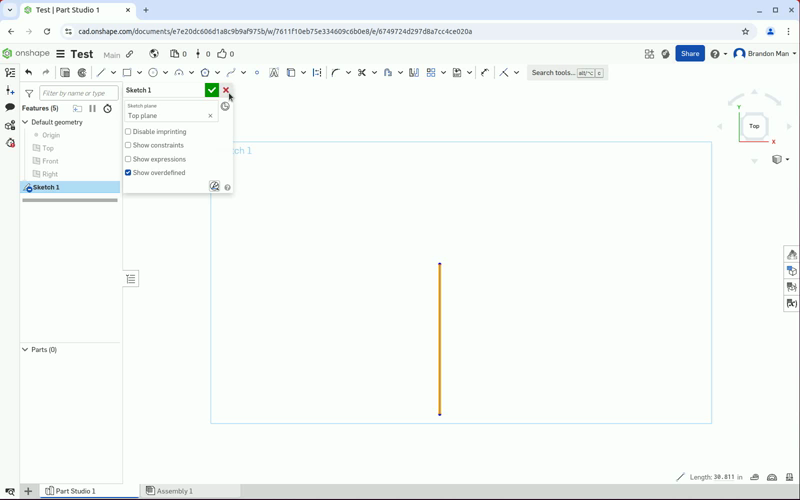
key(shift+h)
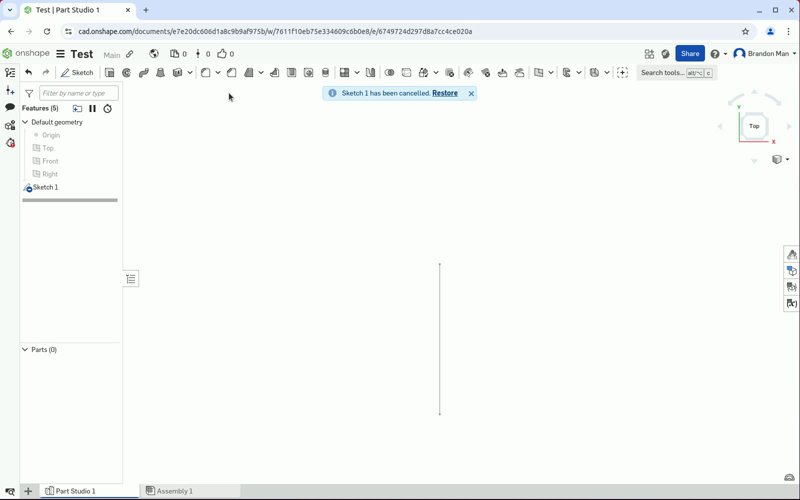
mouse_move(73, 352)
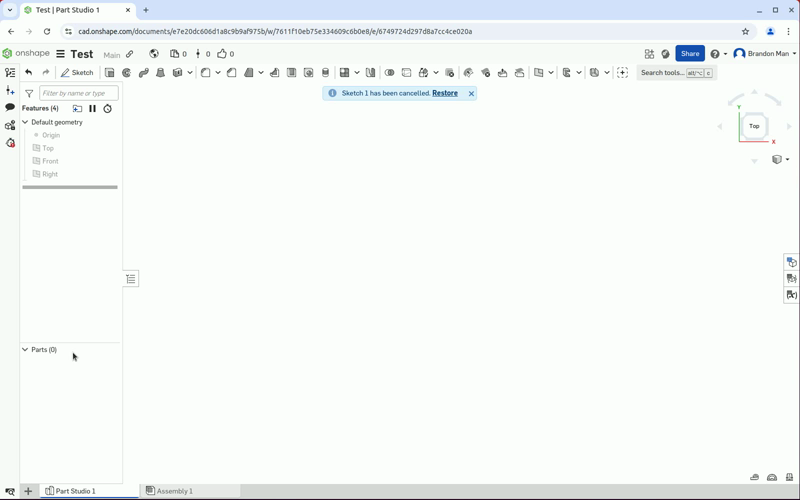
key(y)
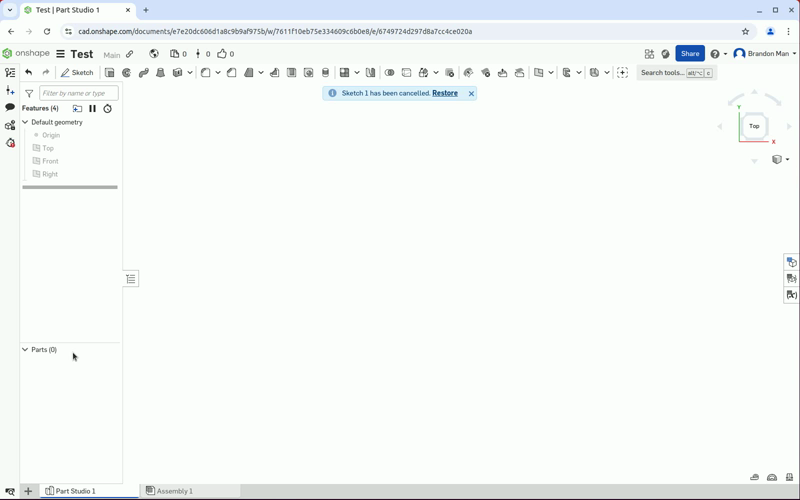
key(shift+p)
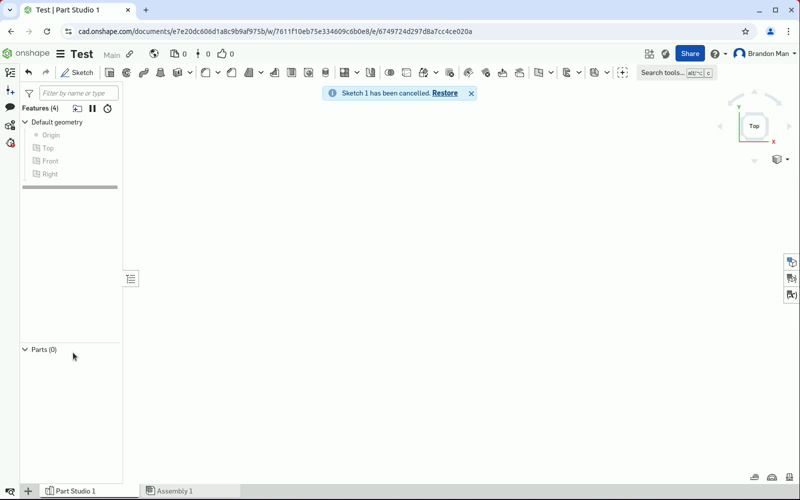
key(space)
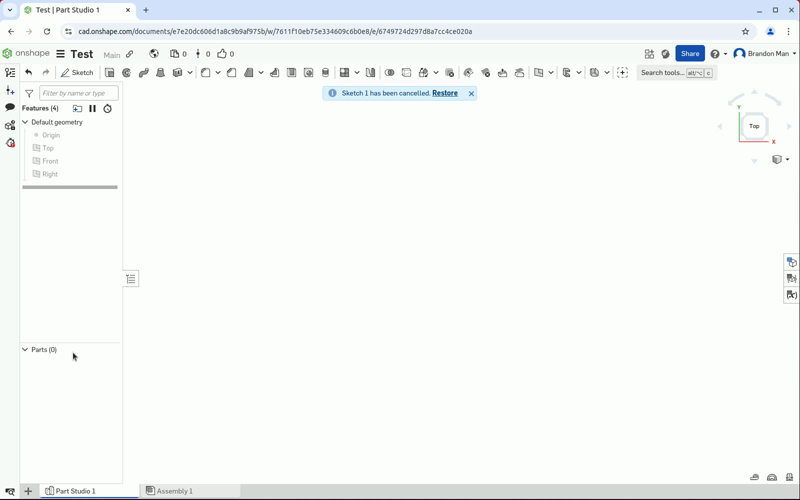
key_down(shift)
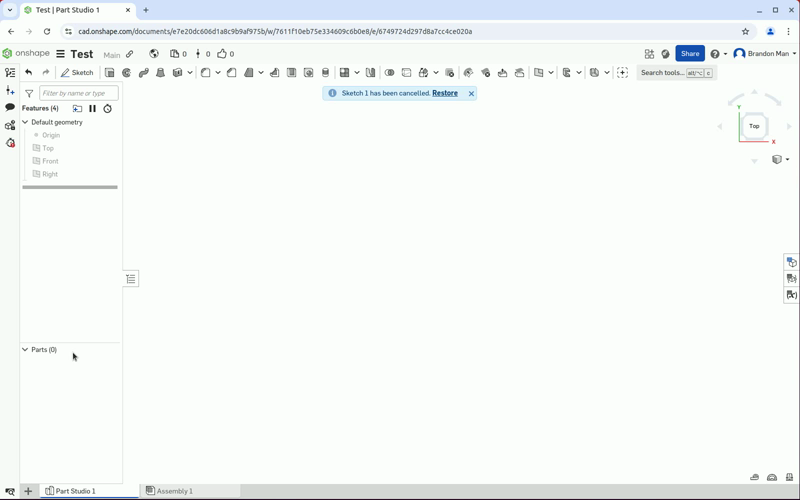
key(up)
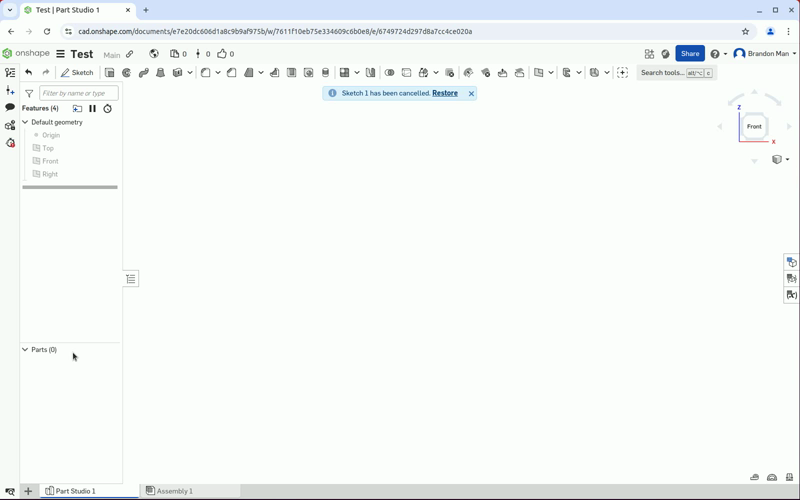
key_up(shift)
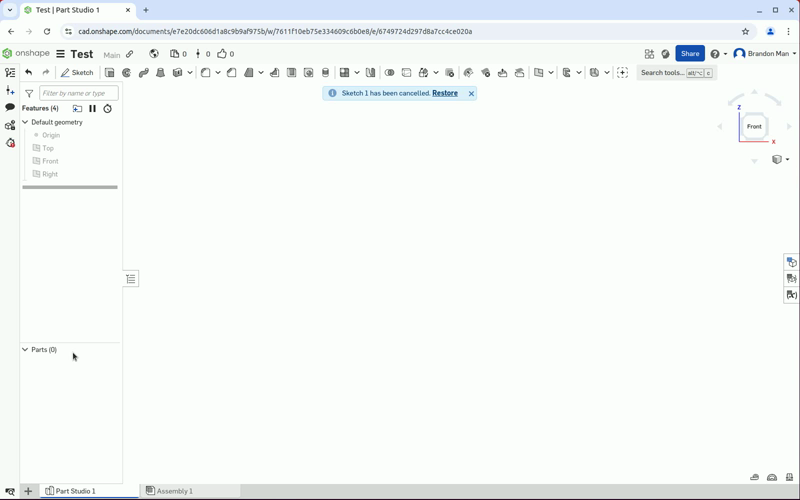
mouse_move(73, 352)
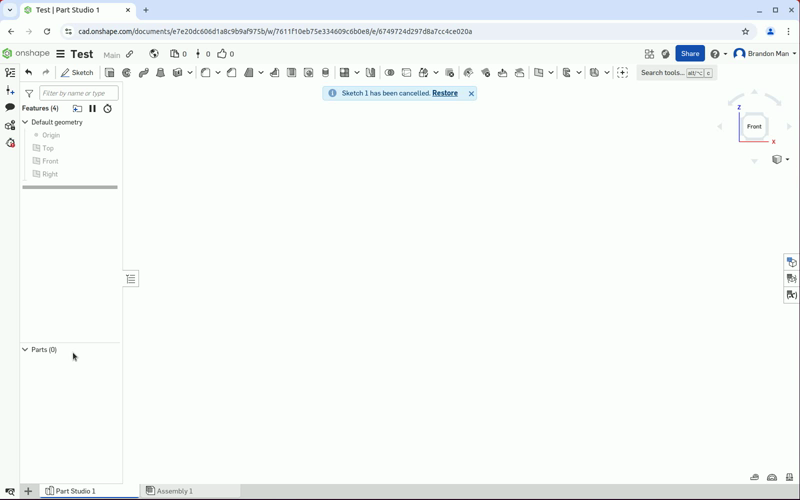
key(shift+y)
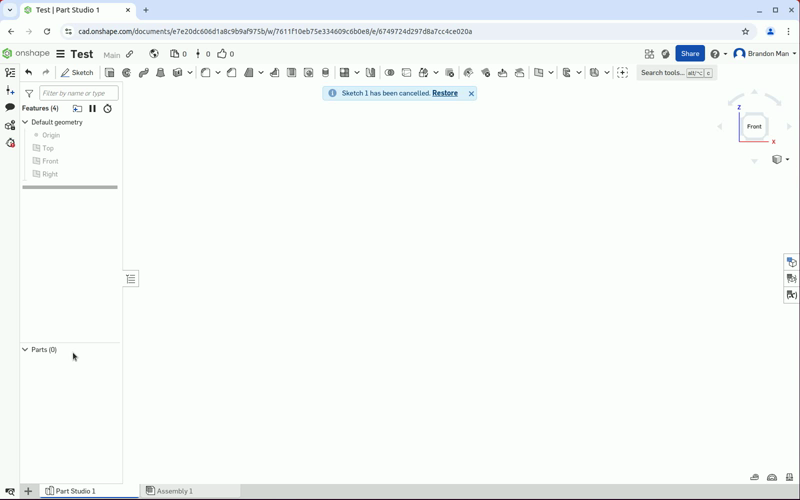
key(shift+s)
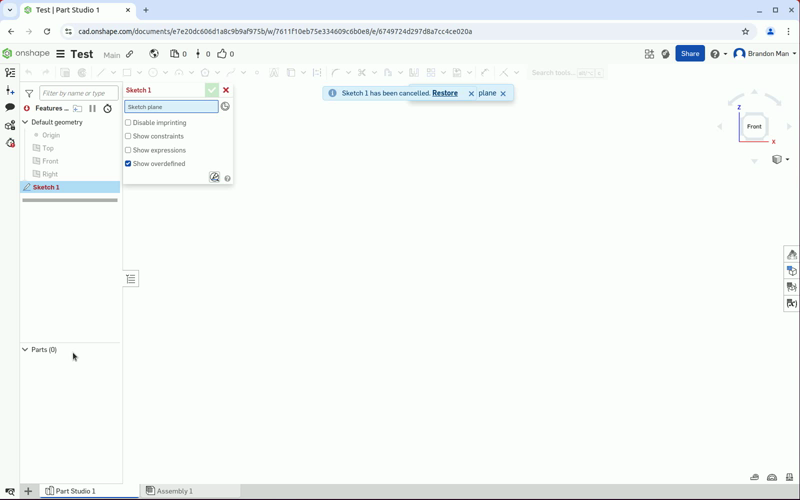
mouse_move(73, 163)
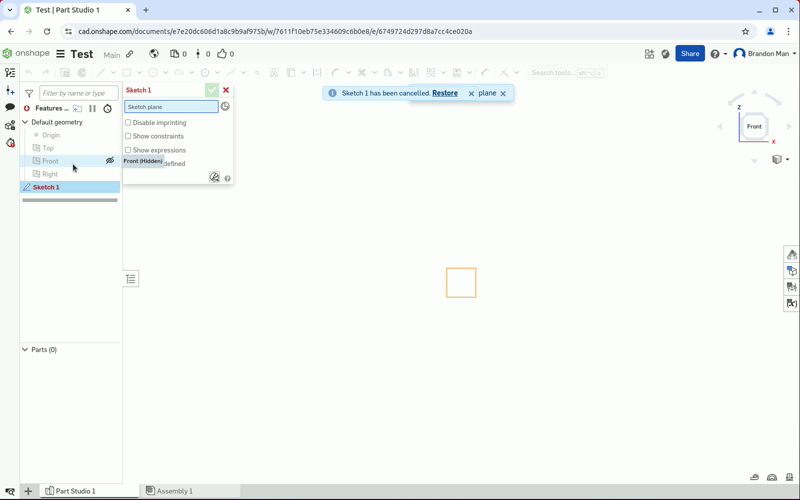
click(73, 163)
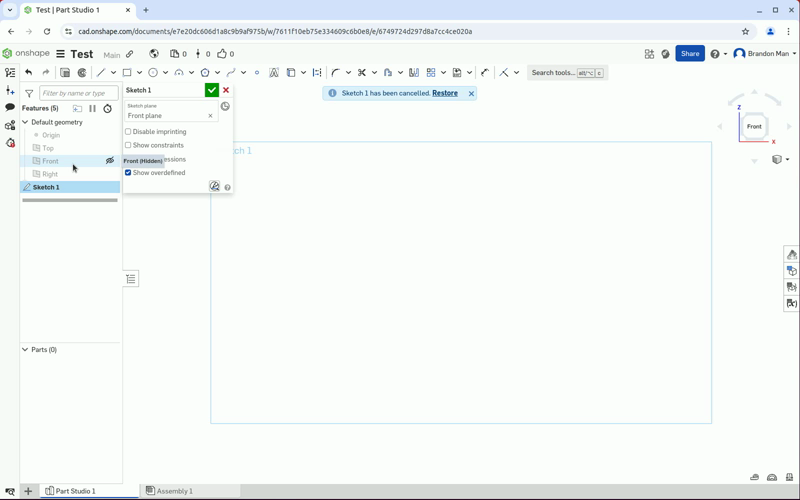
mouse_move(73, 352)
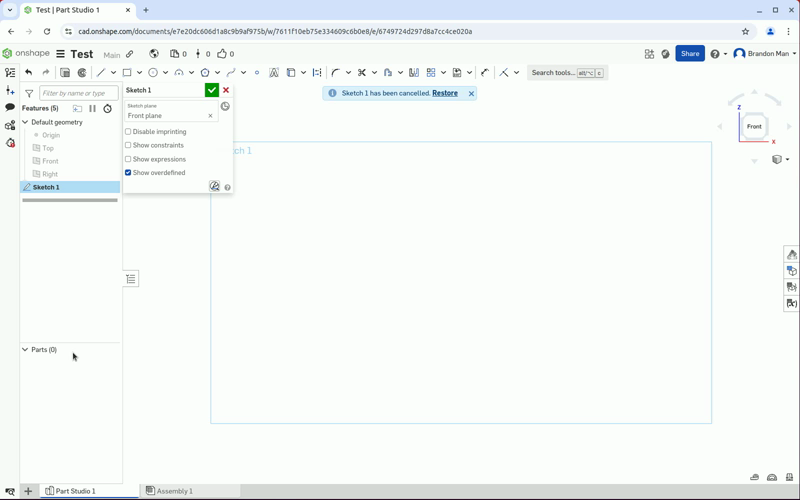
key(y)
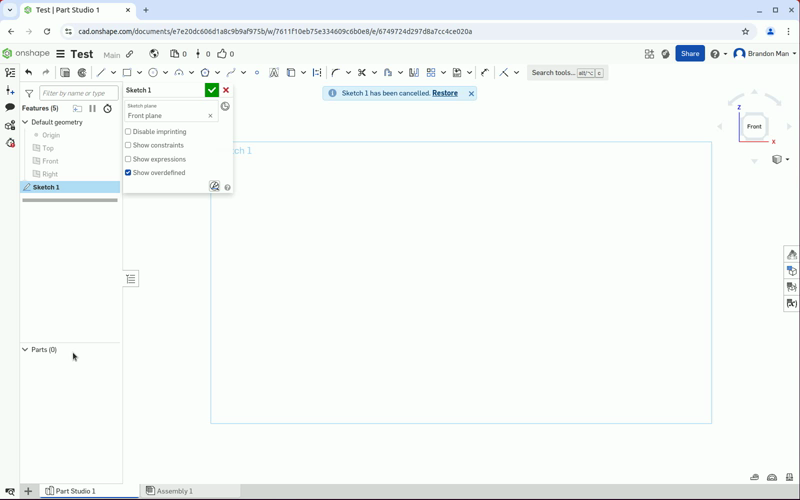
key(c)
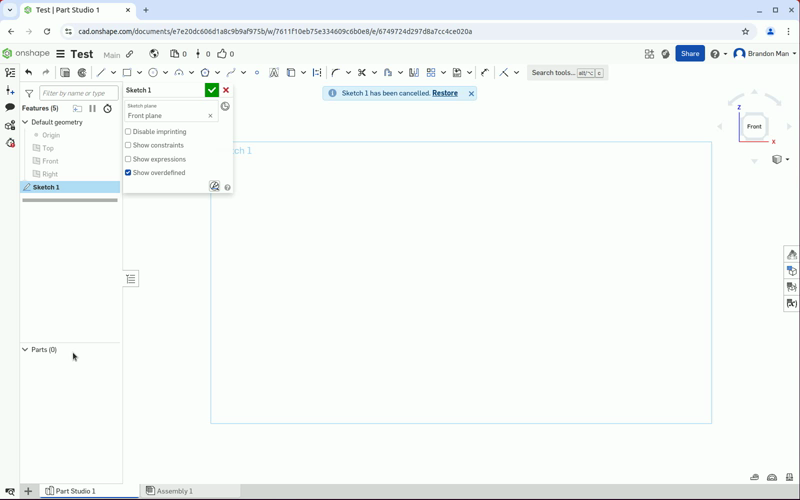
key_down(shift)
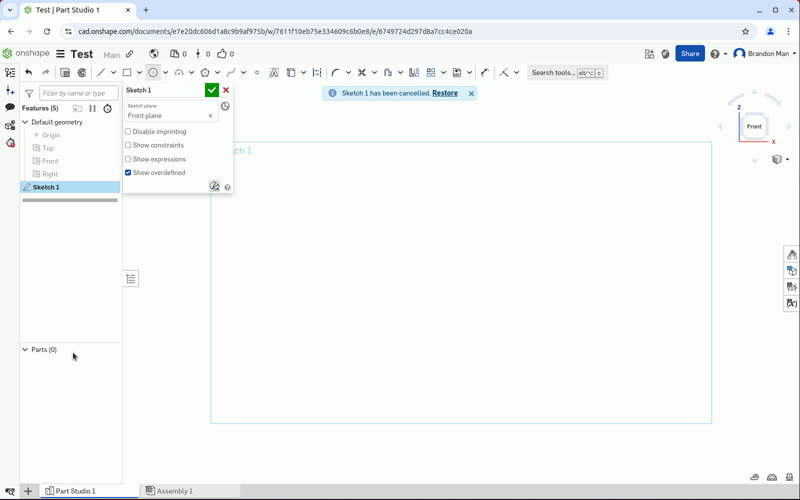
mouse_move(461, 282)
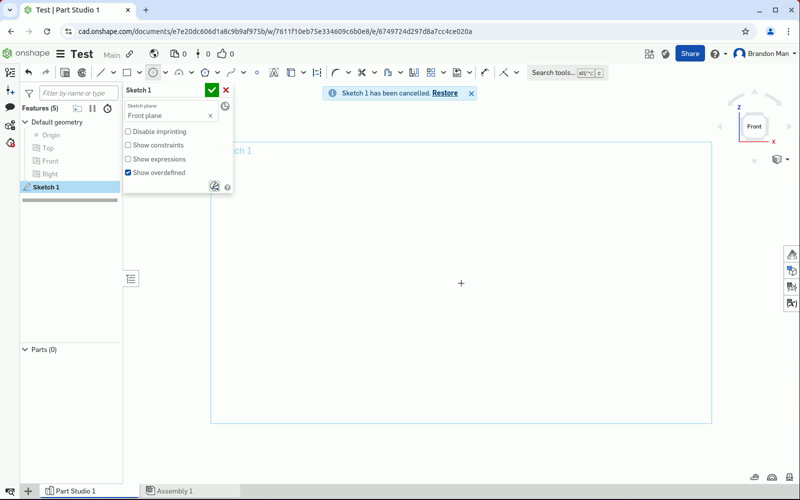
click(461, 282)
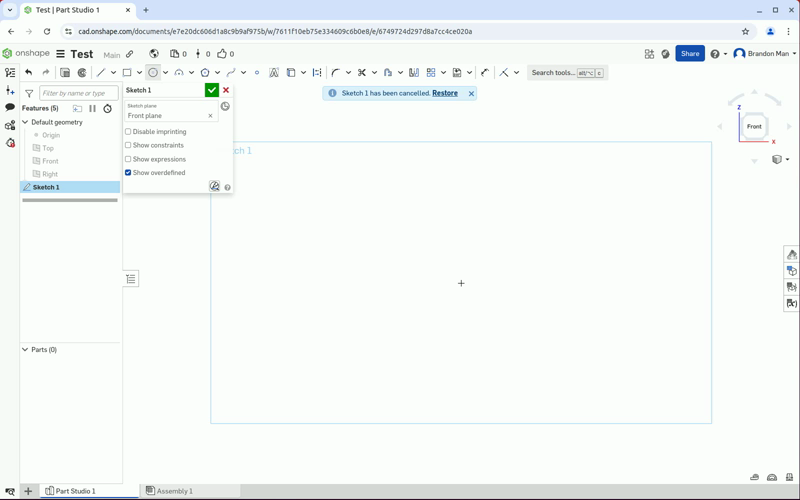
key_up(shift)
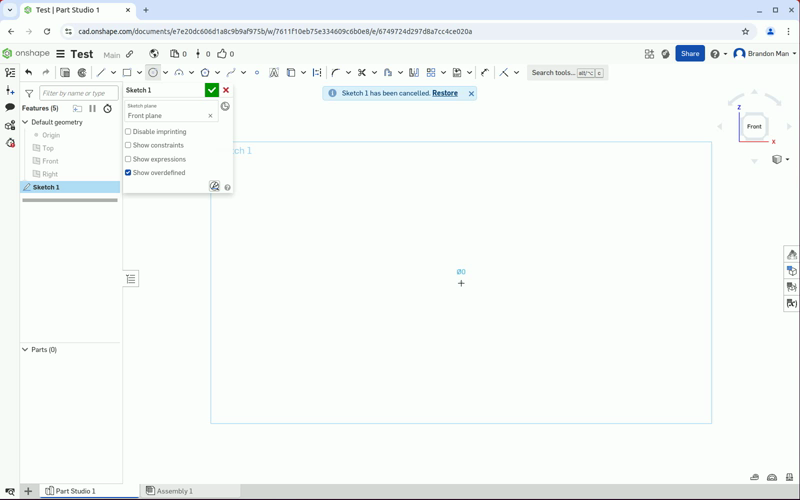
mouse_move(497, 282)
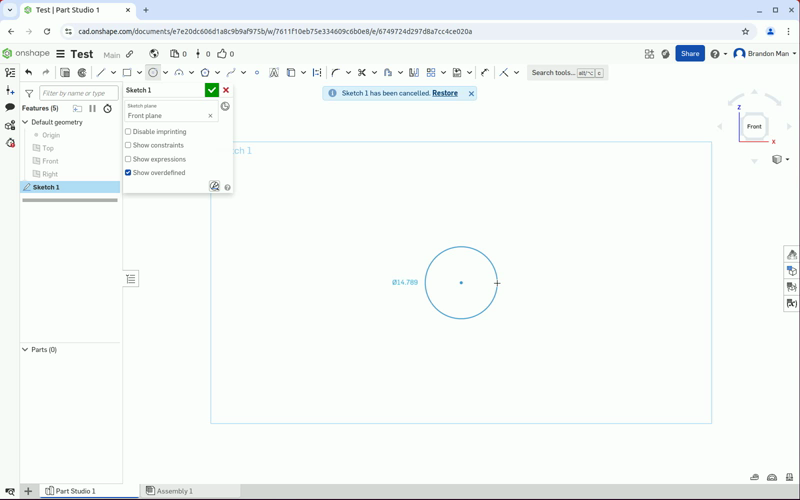
click(497, 282)
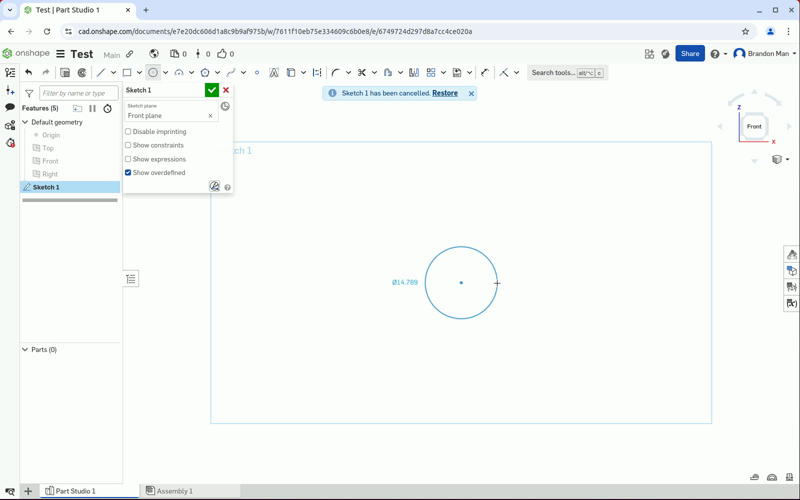
key(esc)
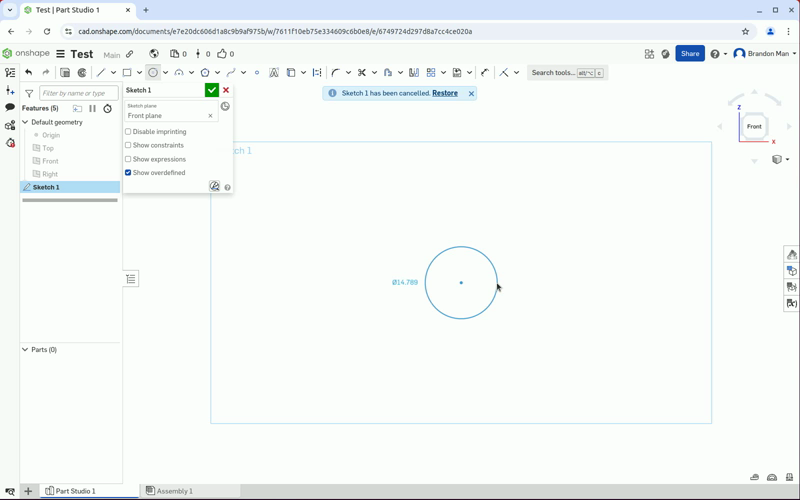
key(c)
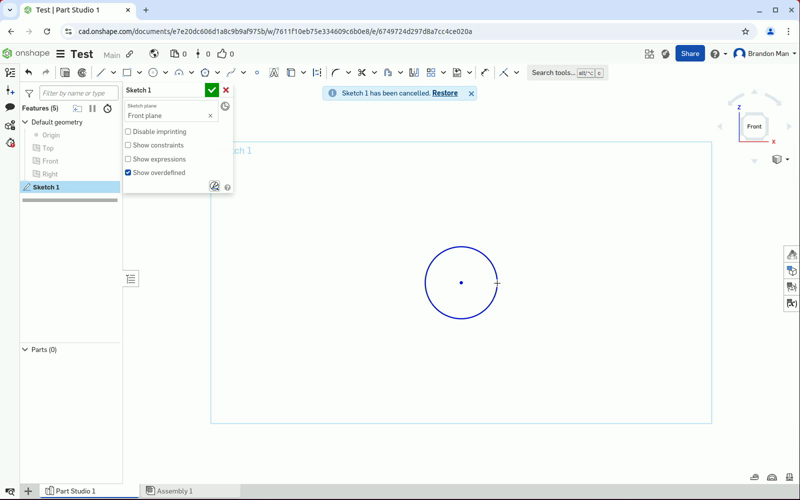
key_down(shift)
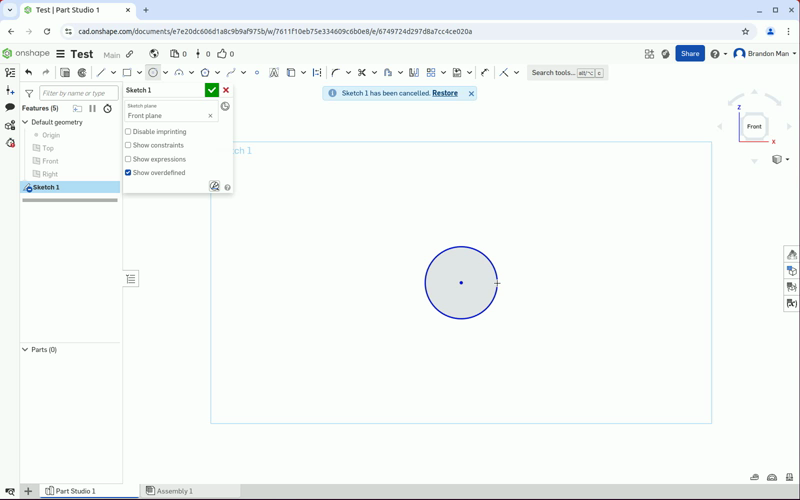
mouse_move(461, 282)
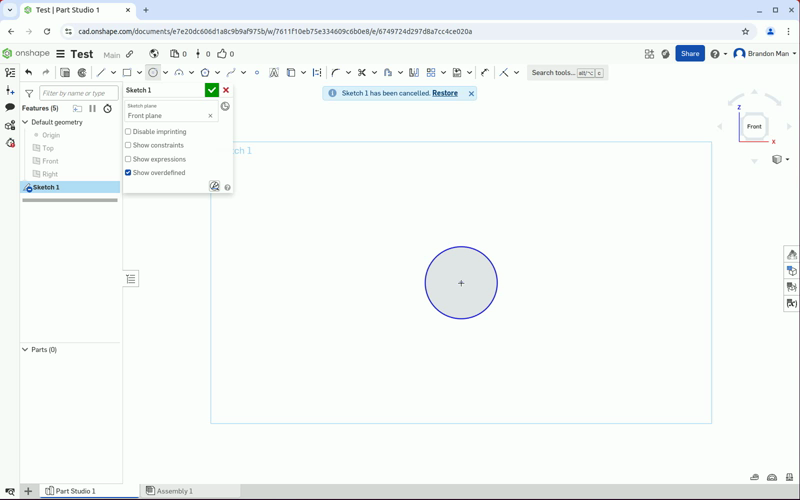
click(461, 282)
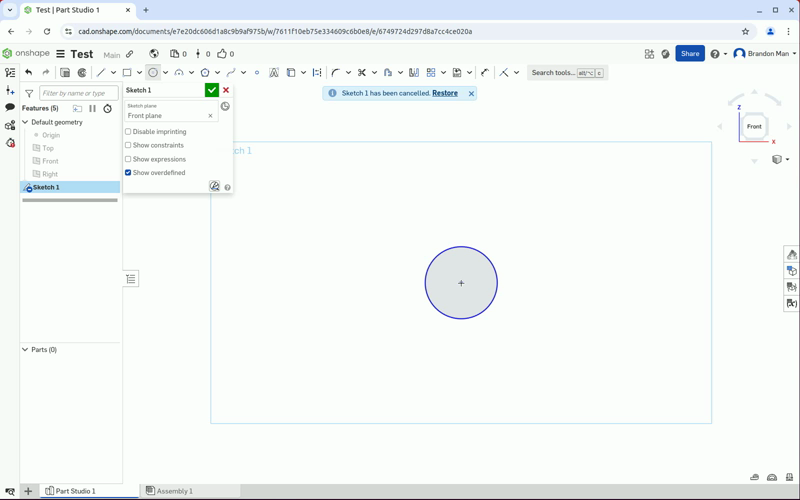
key_up(shift)
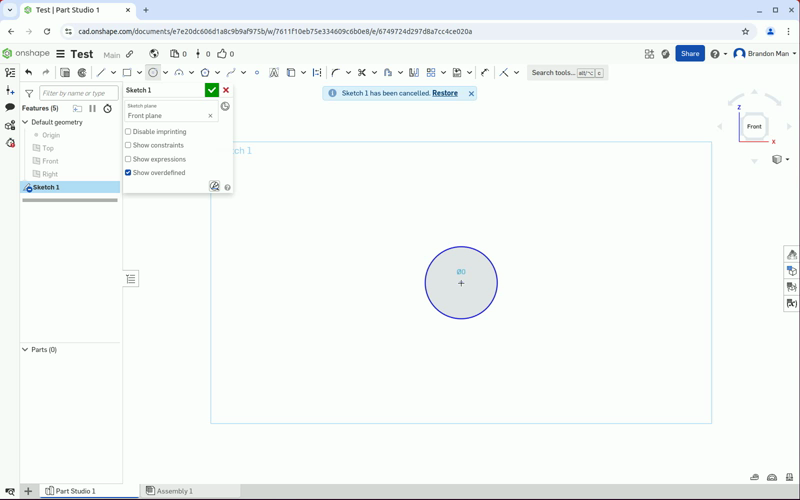
mouse_move(479, 282)
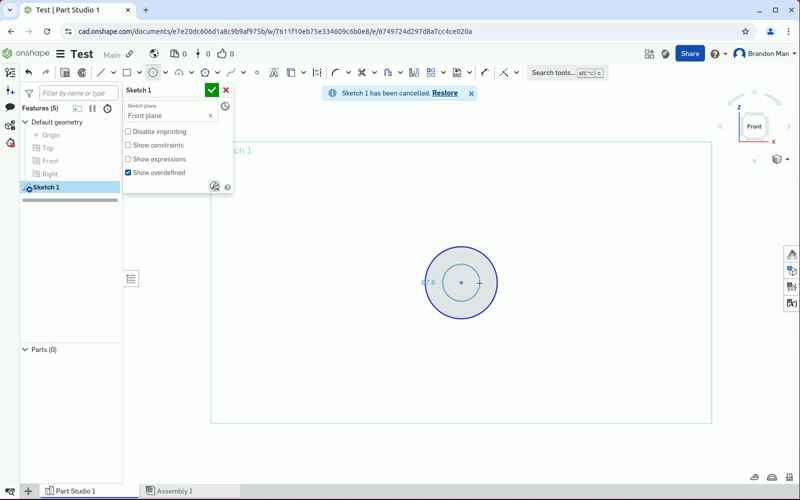
click(479, 282)
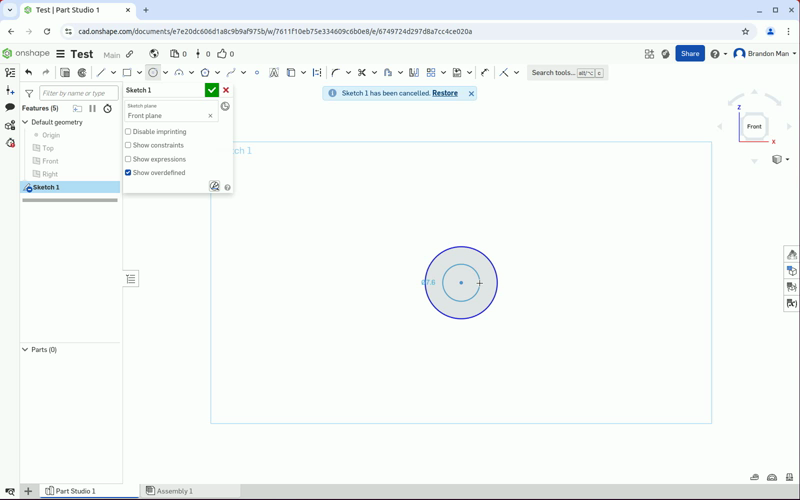
key(esc)
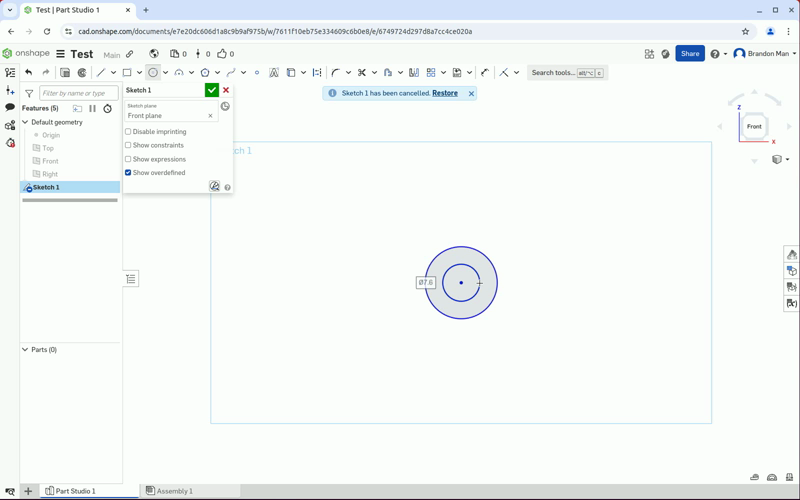
mouse_move(442, 308)
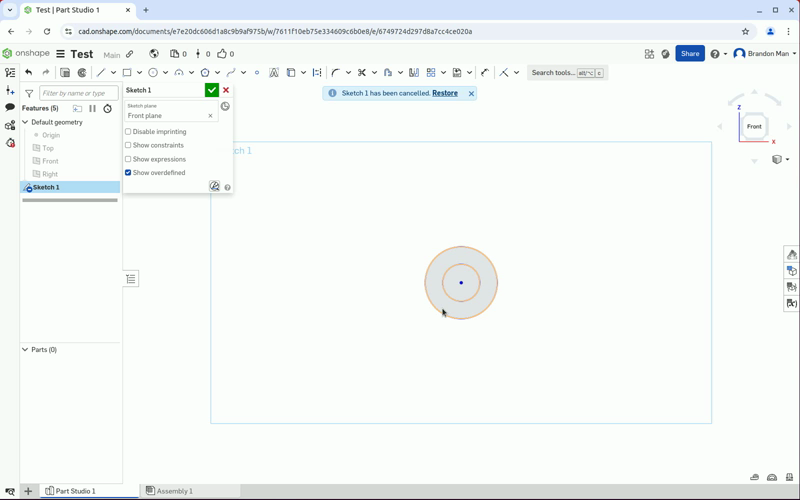
click(442, 308)
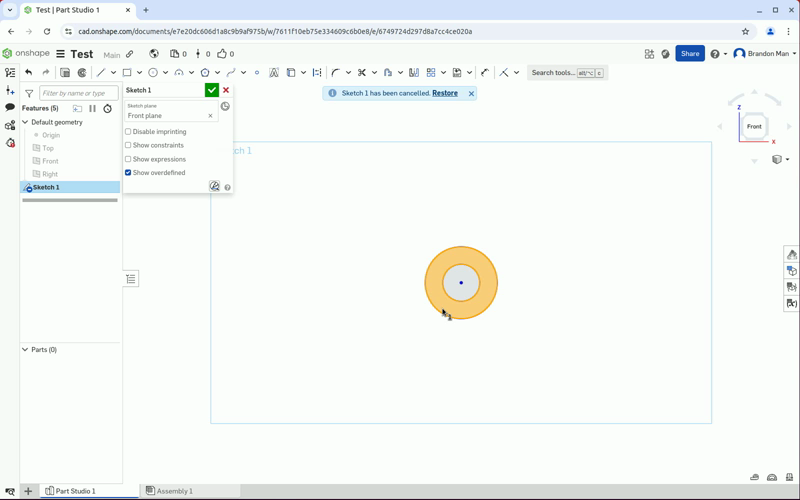
mouse_move(73, 352)
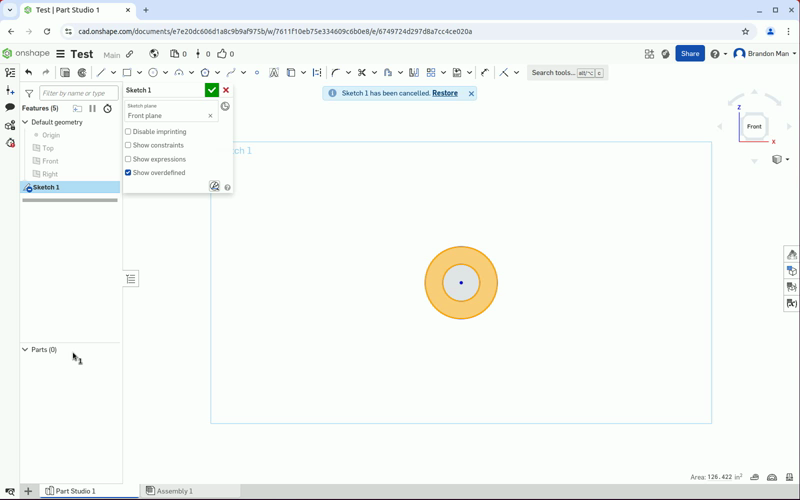
key(shift+y)
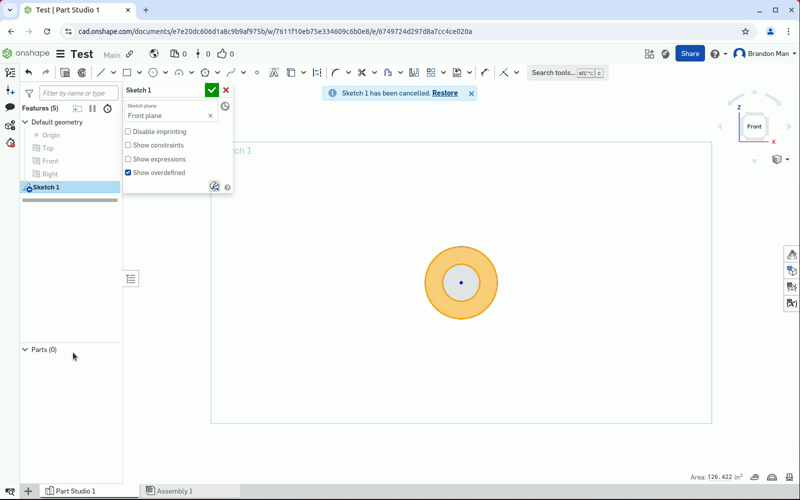
key(shift+e)
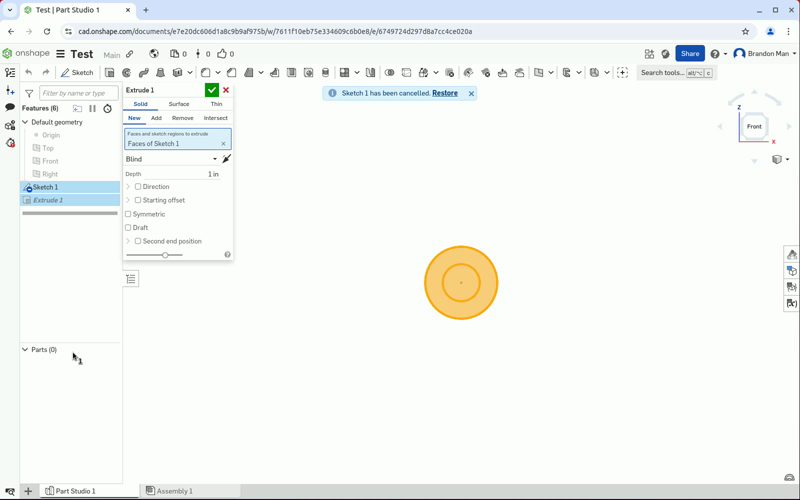
mouse_move(143, 106)
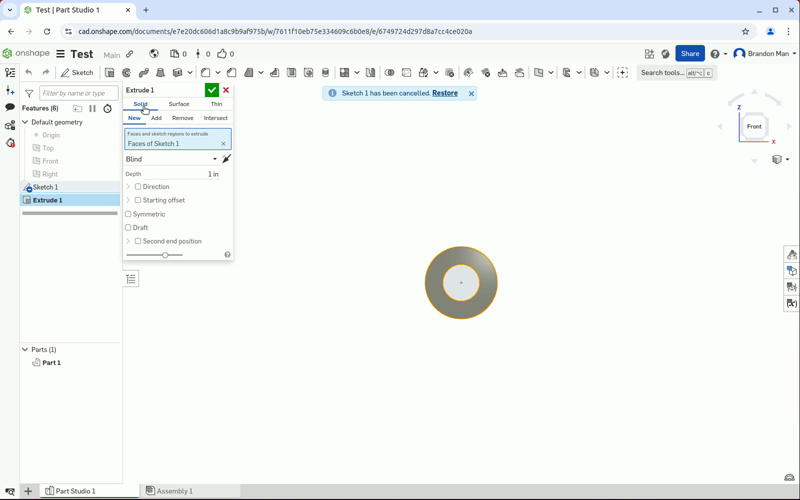
click(143, 106)
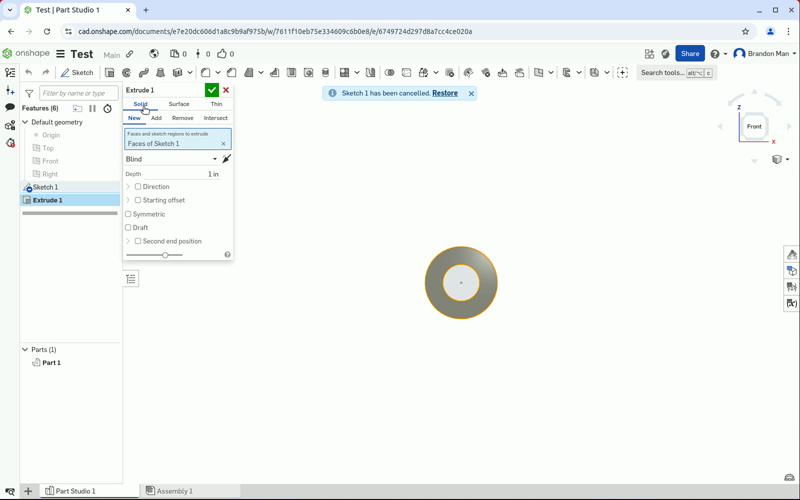
mouse_move(137, 120)
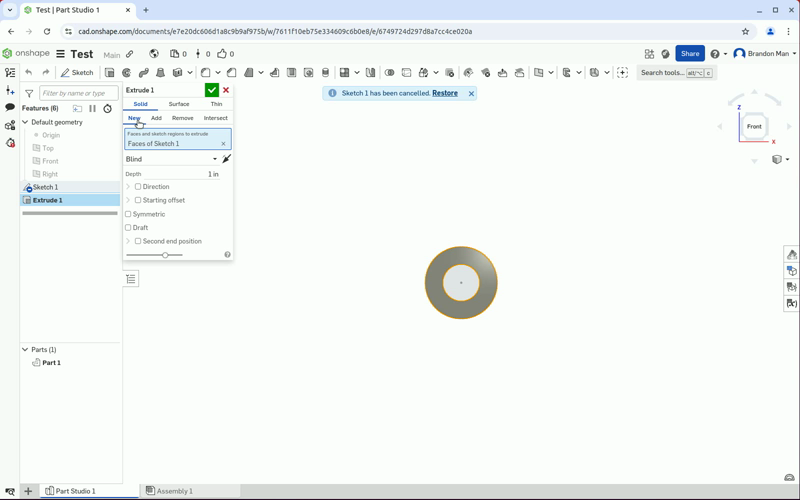
click(137, 120)
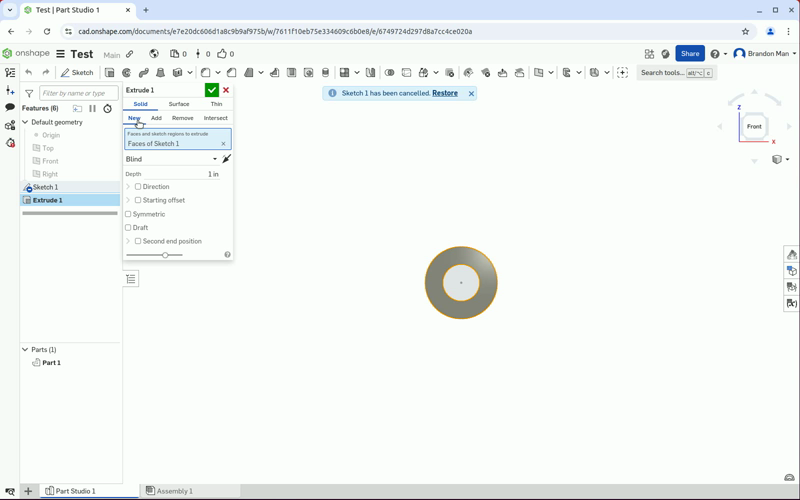
key(tab, 4)
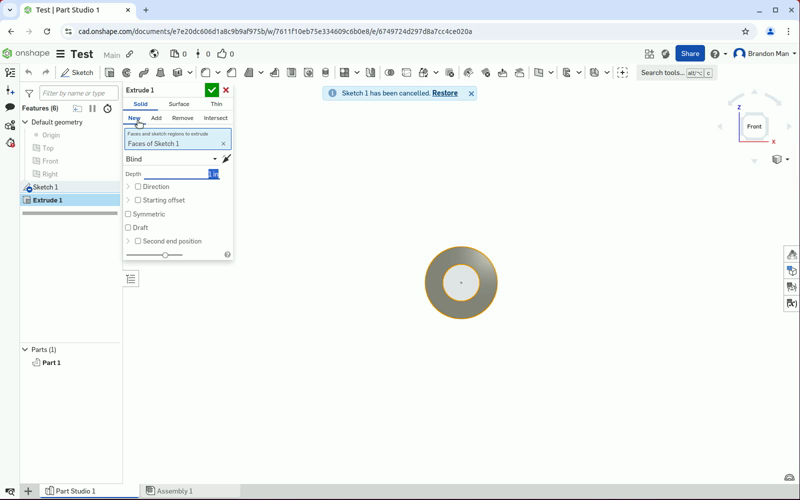
text(3.129)
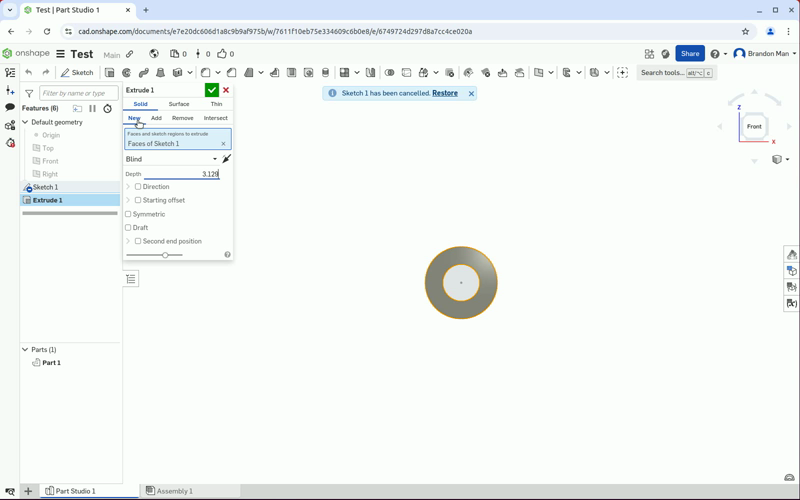
key(enter)
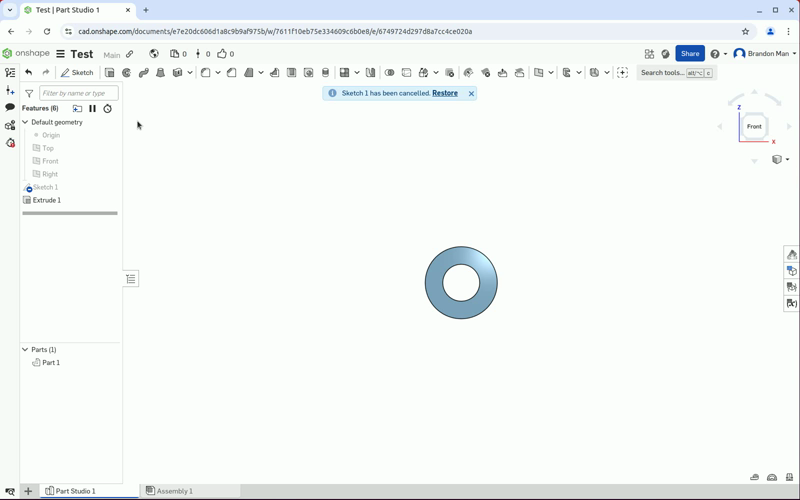
key(shift+h)
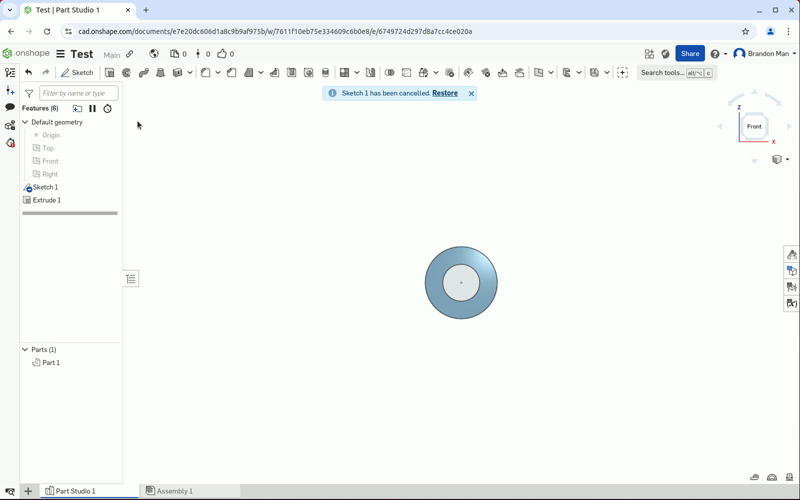
key(shift+h)
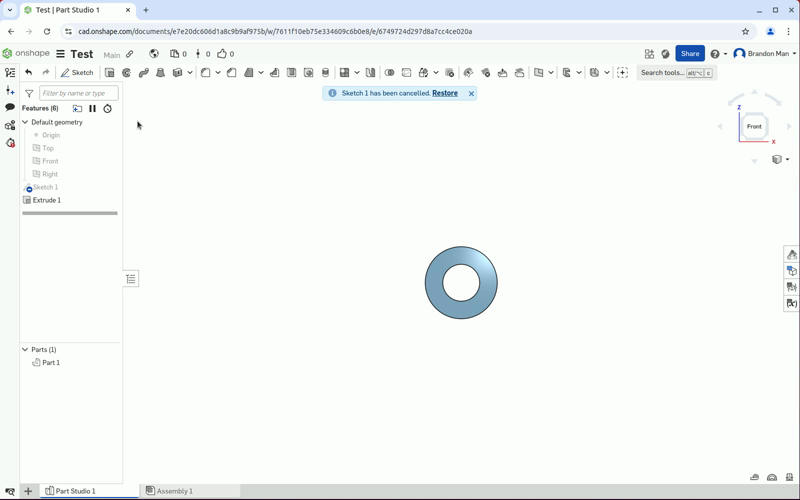
mouse_move(73, 189)
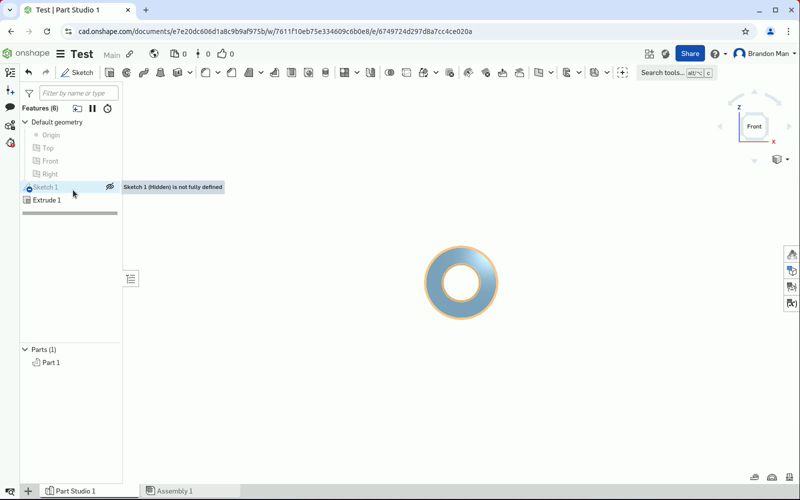
click(73, 189)
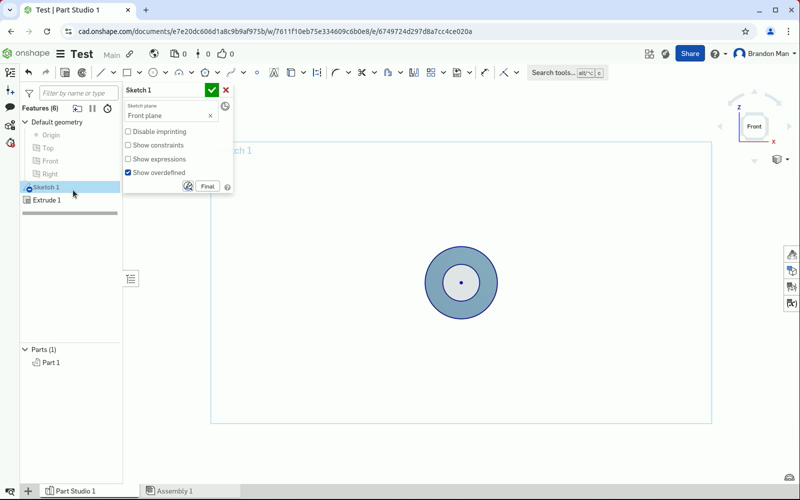
mouse_move(229, 92)
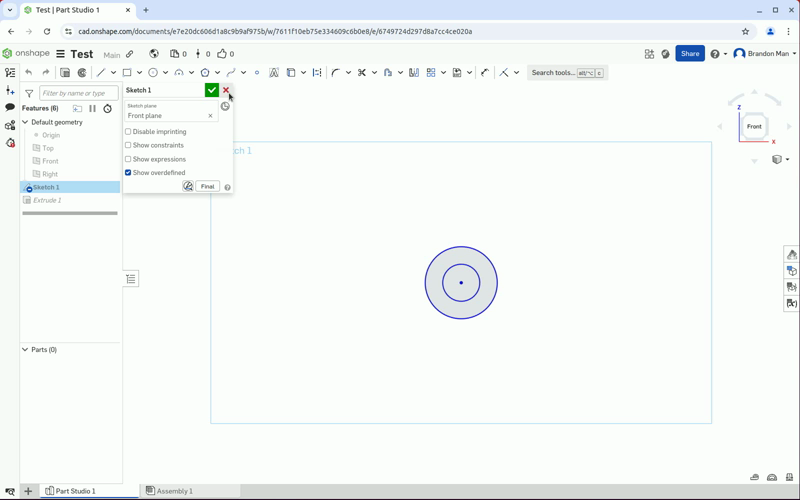
click(229, 92)
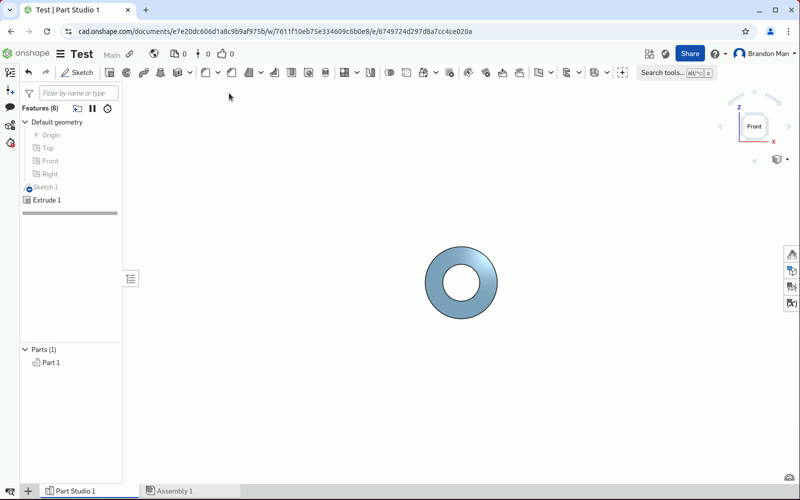
mouse_move(541, 75)
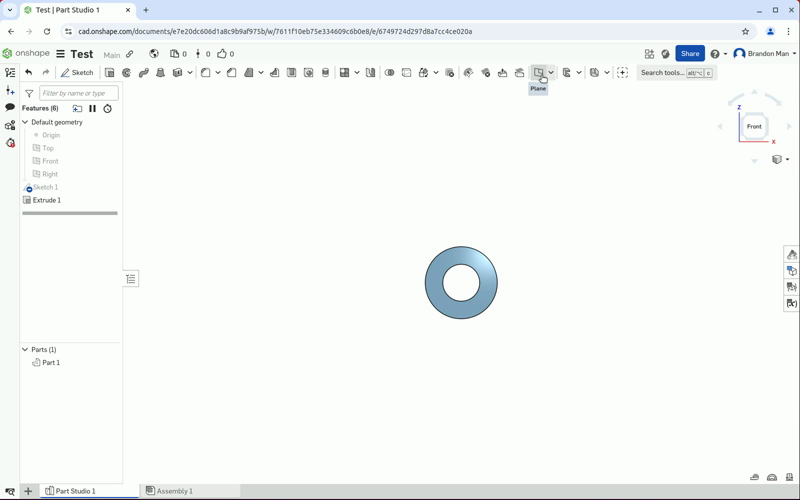
click(541, 75)
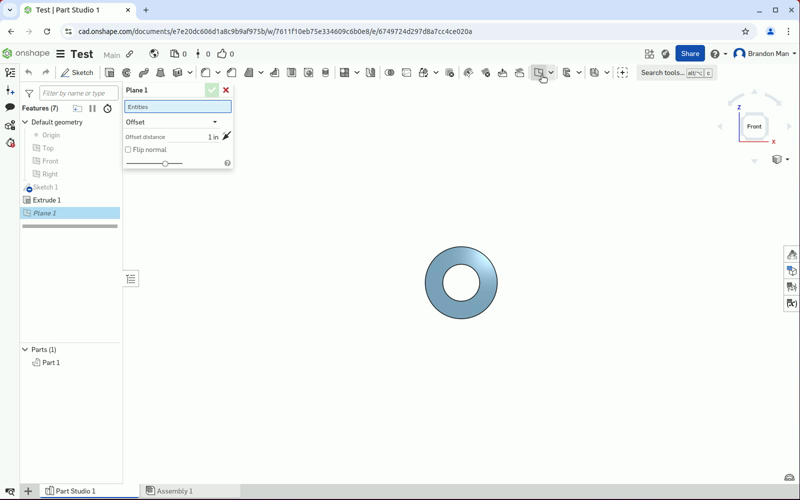
mouse_move(73, 163)
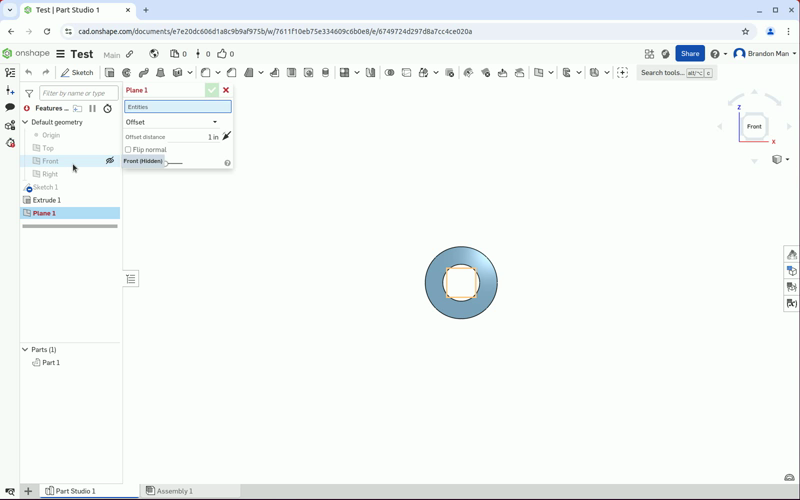
click(73, 163)
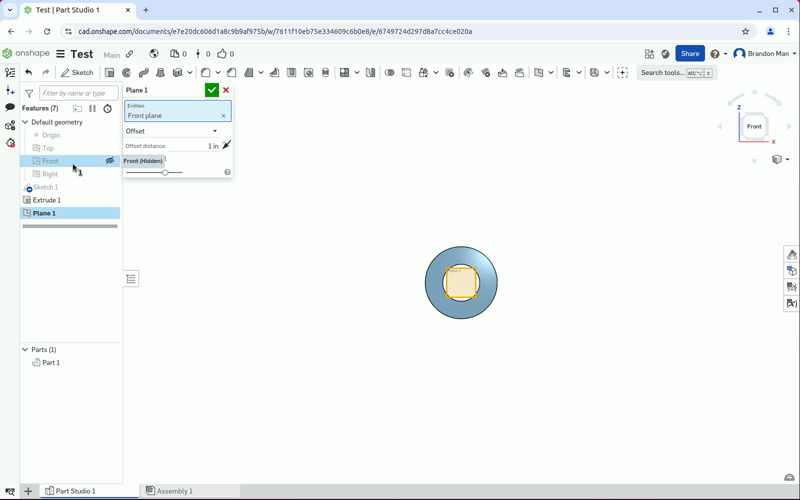
key(tab, 2)
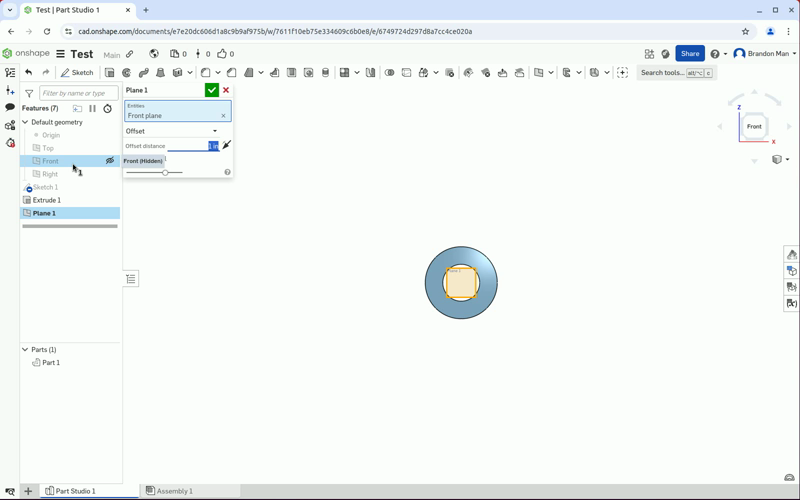
text(3.143)
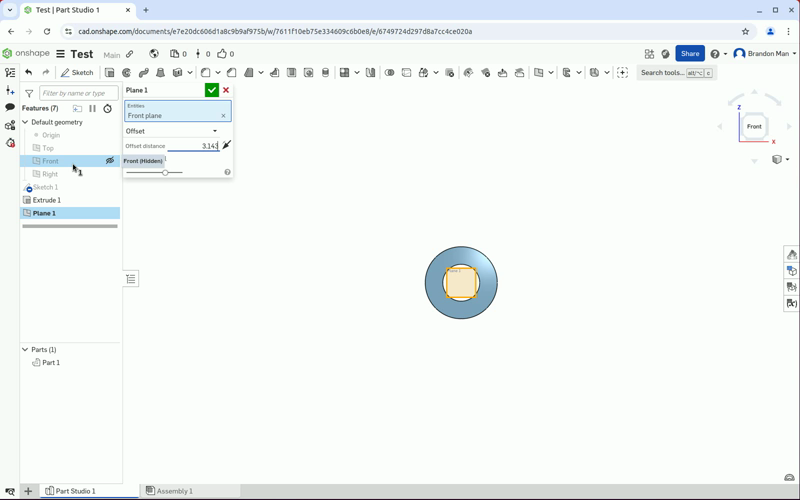
key(enter, 2)
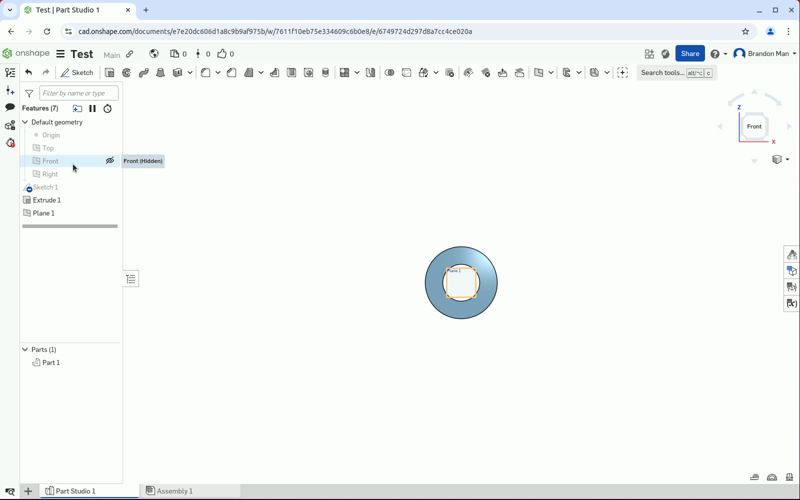
key(shift+s)
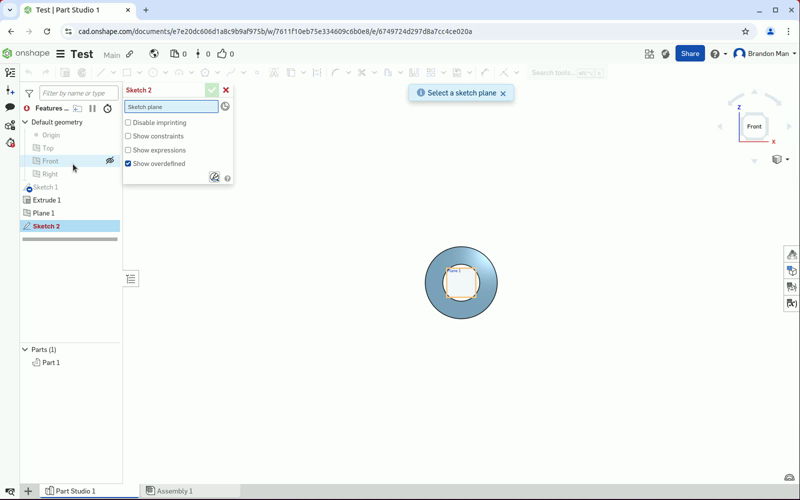
mouse_move(73, 215)
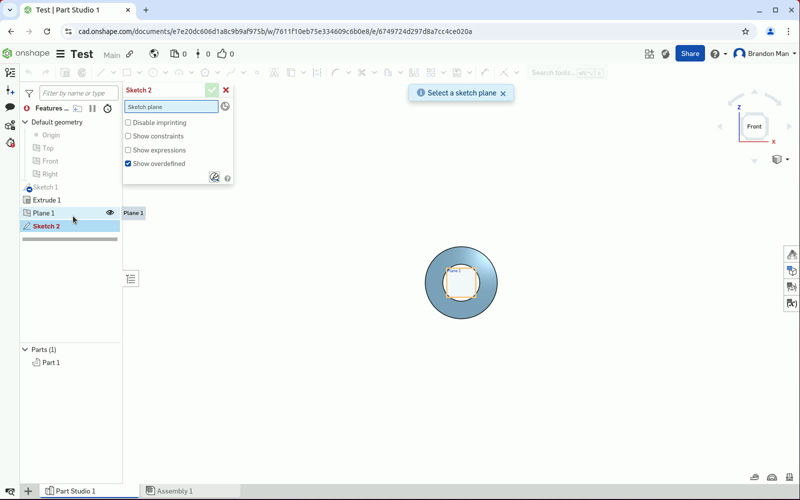
click(73, 215)
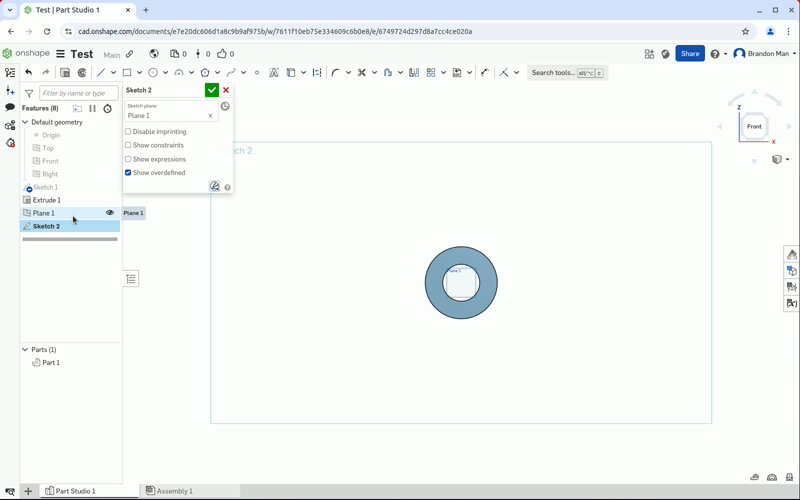
mouse_move(73, 352)
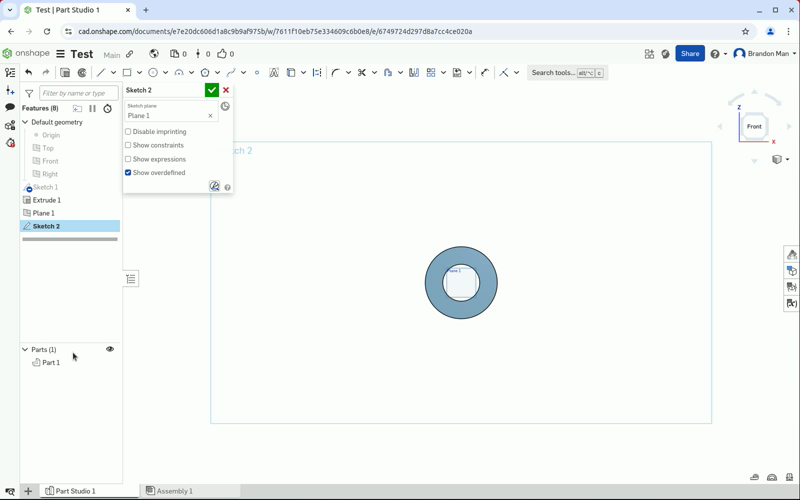
key(y)
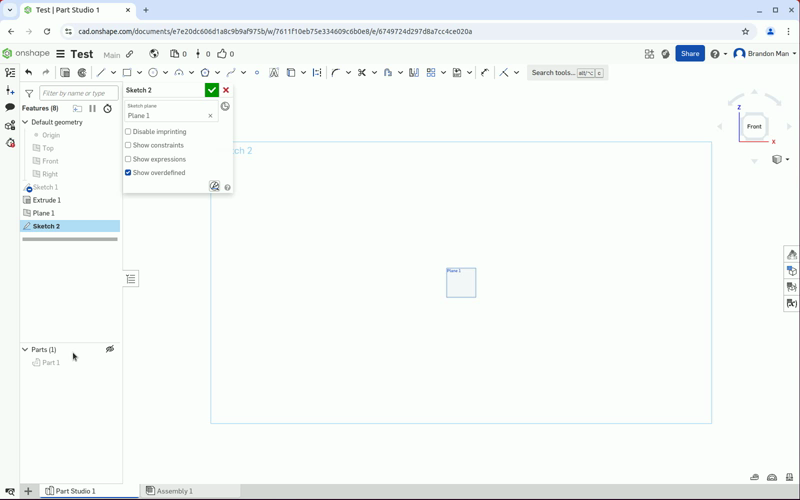
key(c)
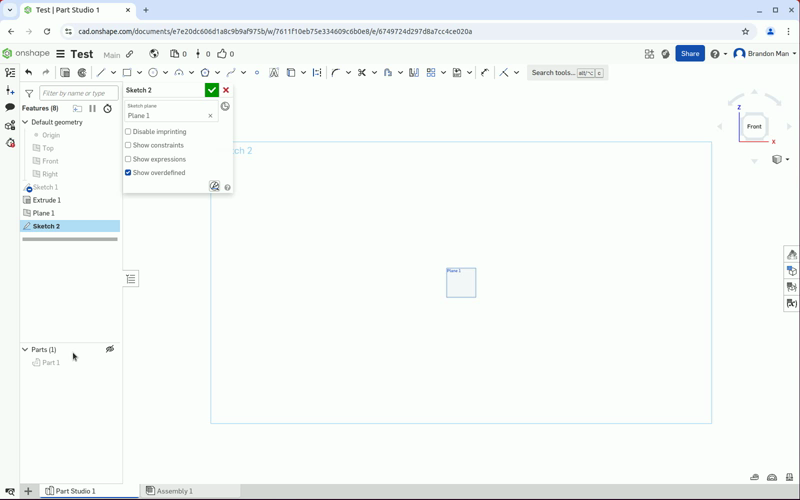
key_down(shift)
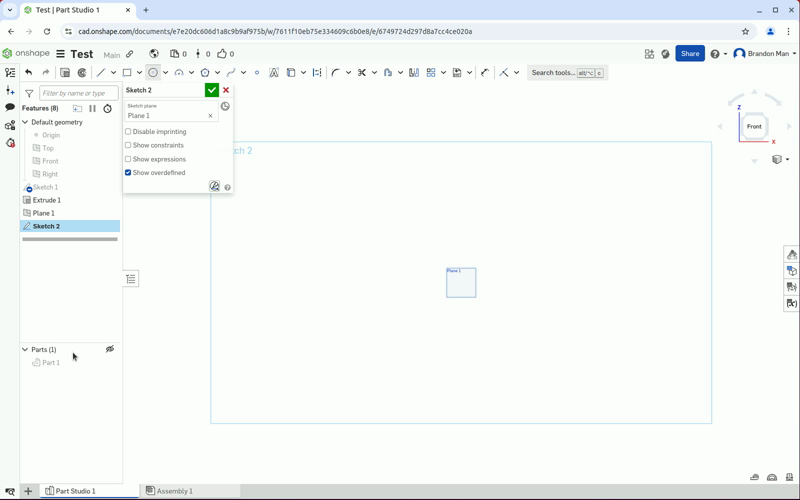
mouse_move(461, 282)
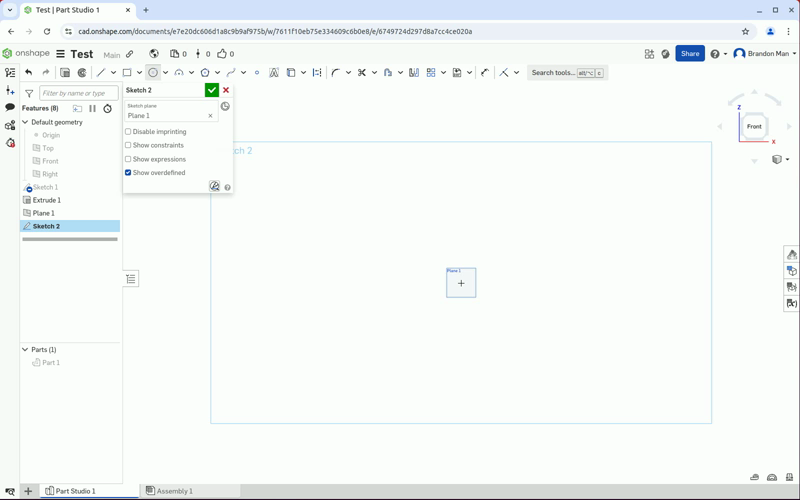
click(461, 282)
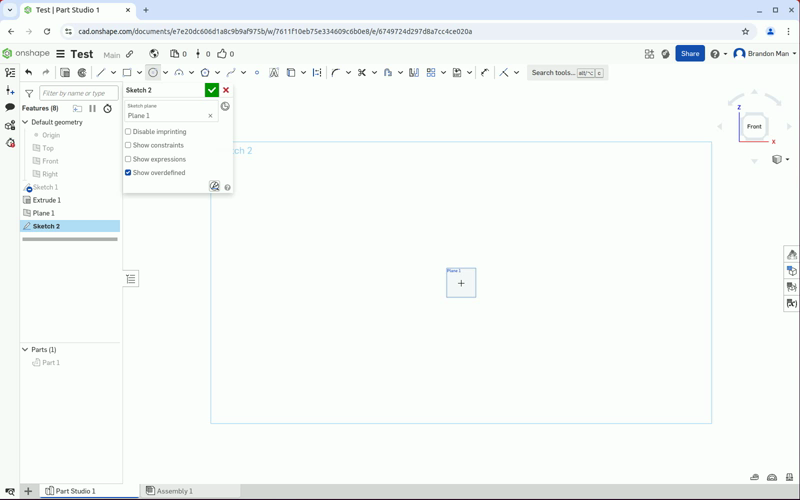
key_up(shift)
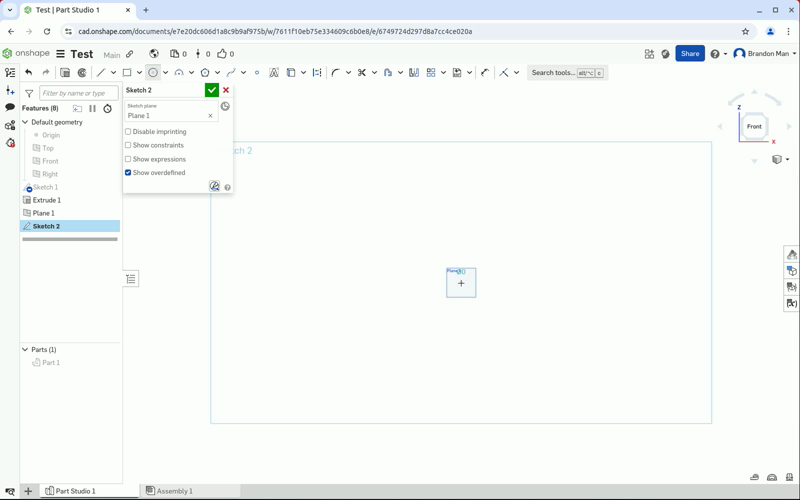
mouse_move(494, 282)
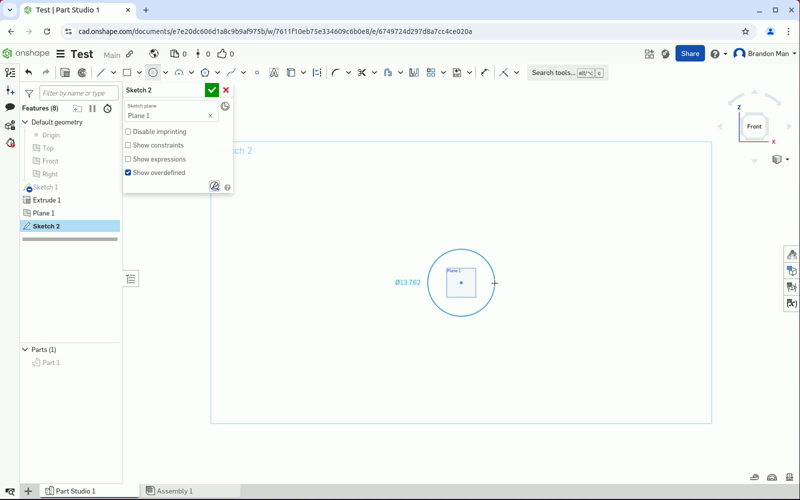
click(494, 282)
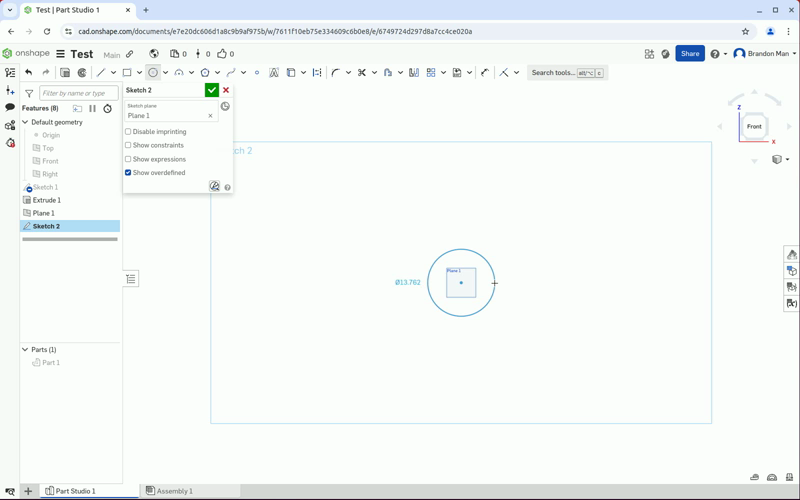
key(esc)
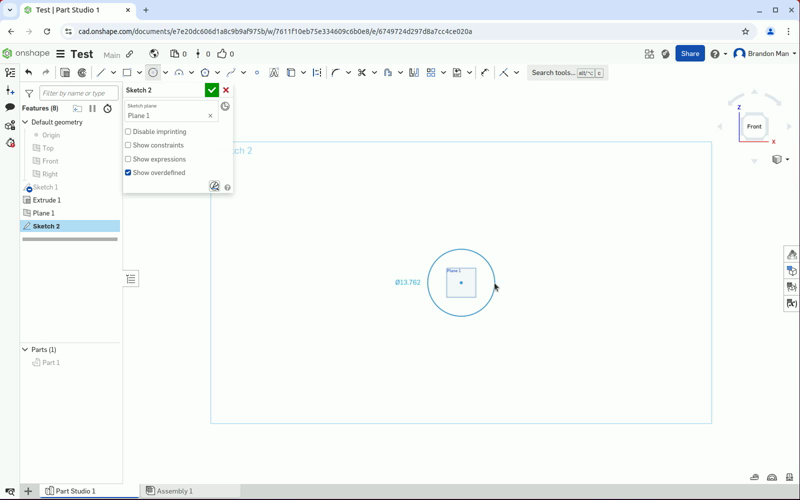
key(c)
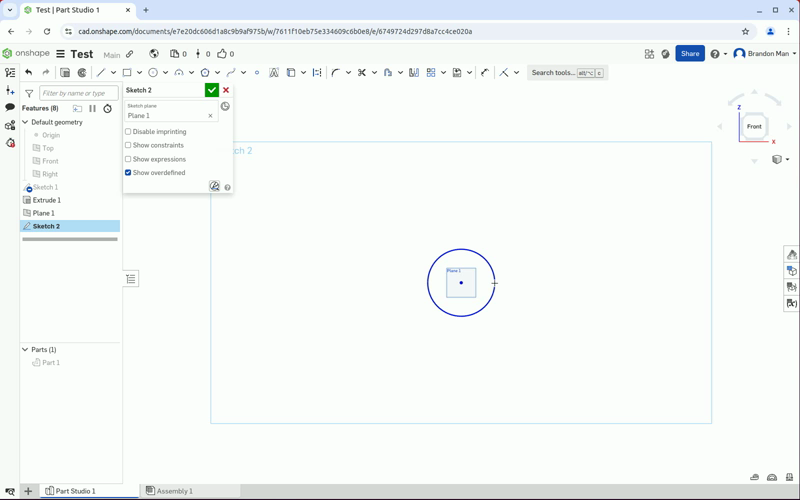
key_down(shift)
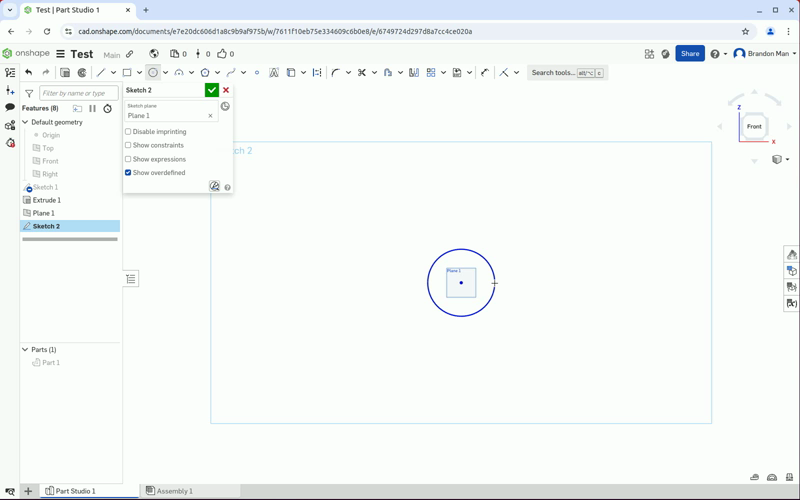
mouse_move(461, 282)
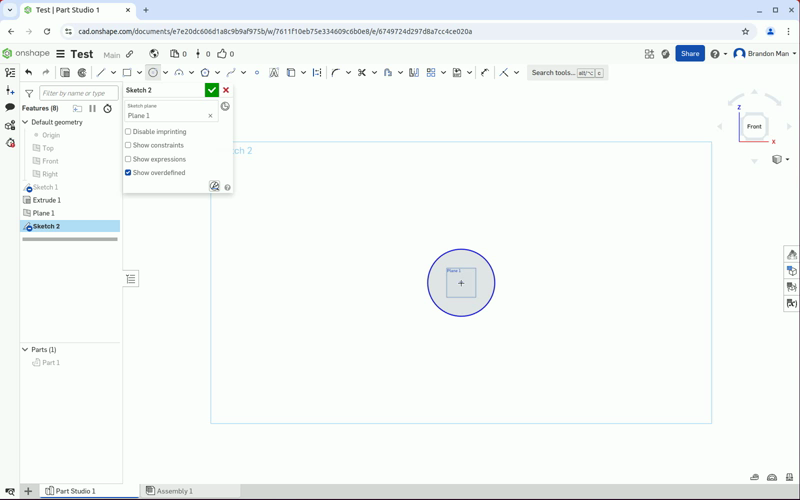
click(461, 282)
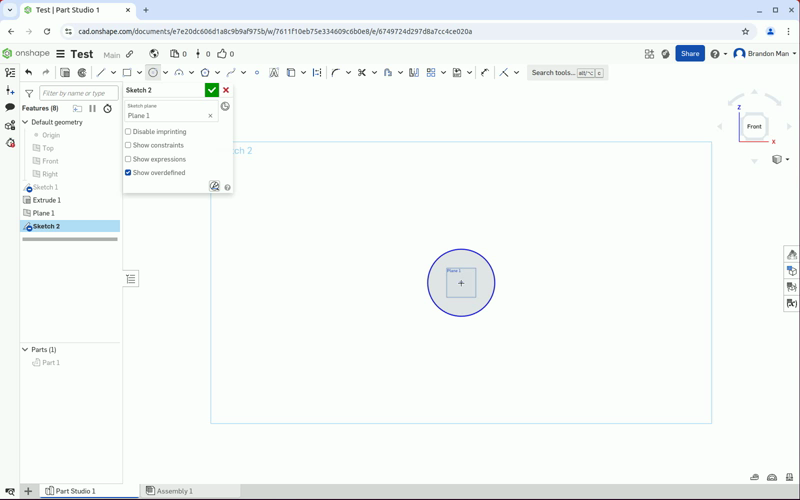
key_up(shift)
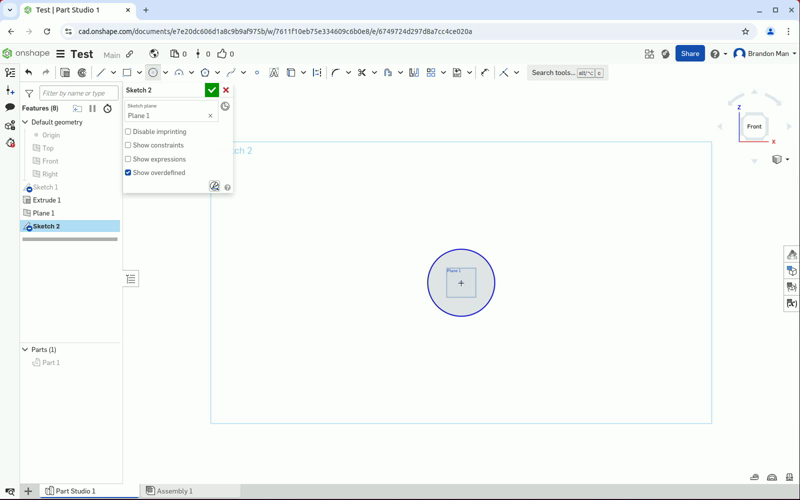
mouse_move(480, 282)
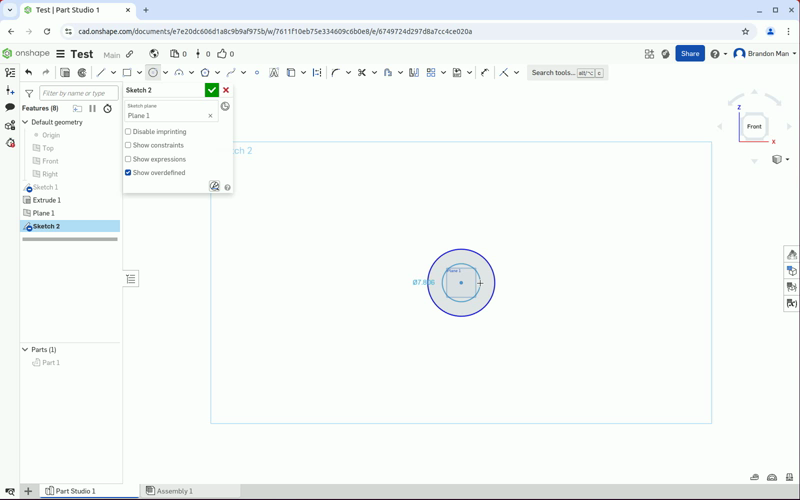
click(480, 282)
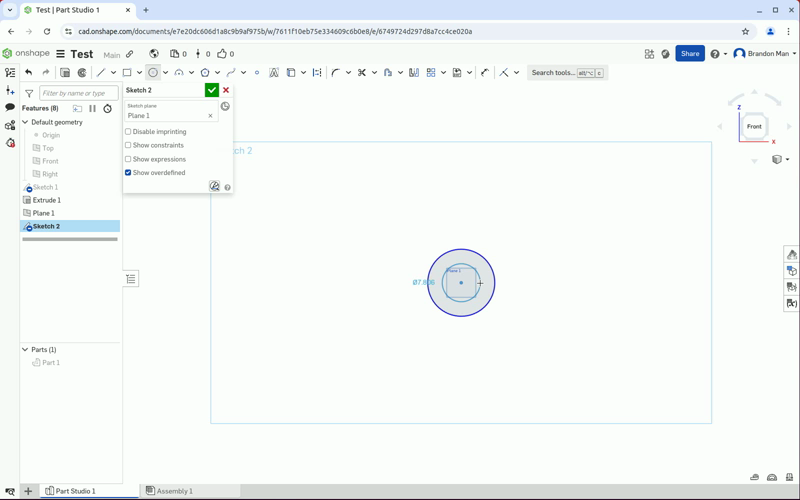
key(esc)
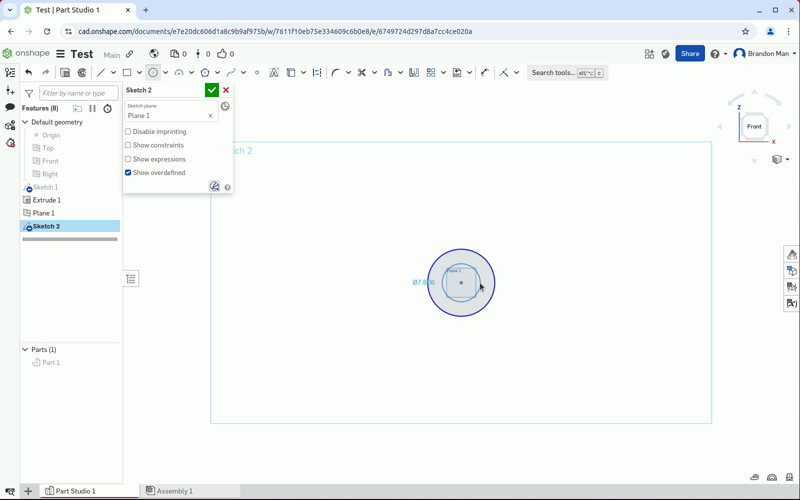
mouse_move(461, 311)
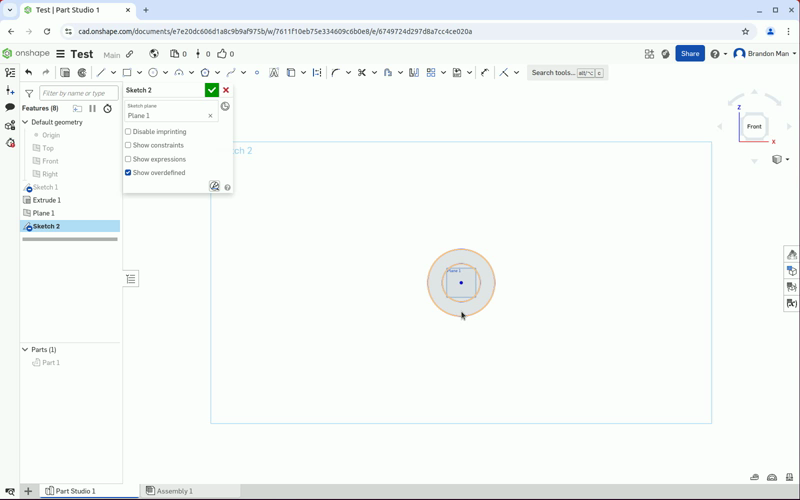
click(461, 311)
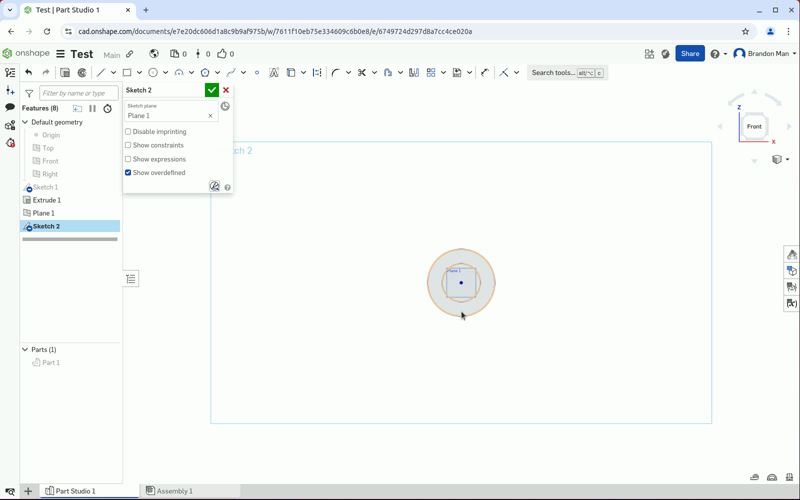
mouse_move(73, 352)
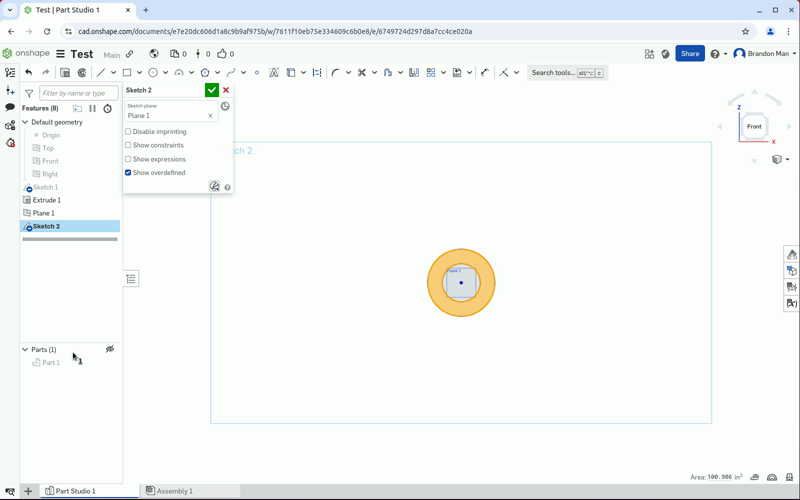
key(shift+y)
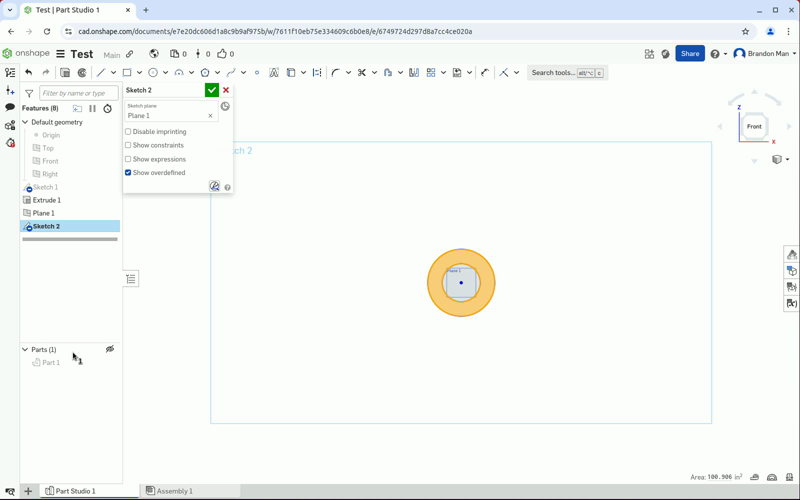
key(shift+e)
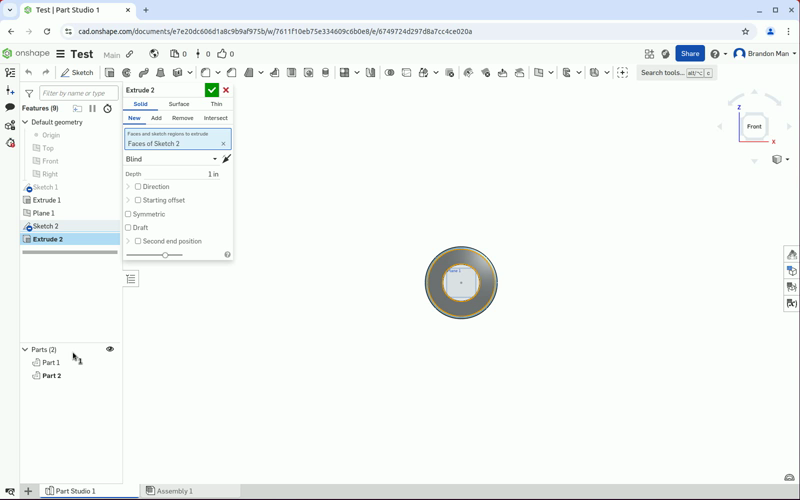
mouse_move(143, 106)
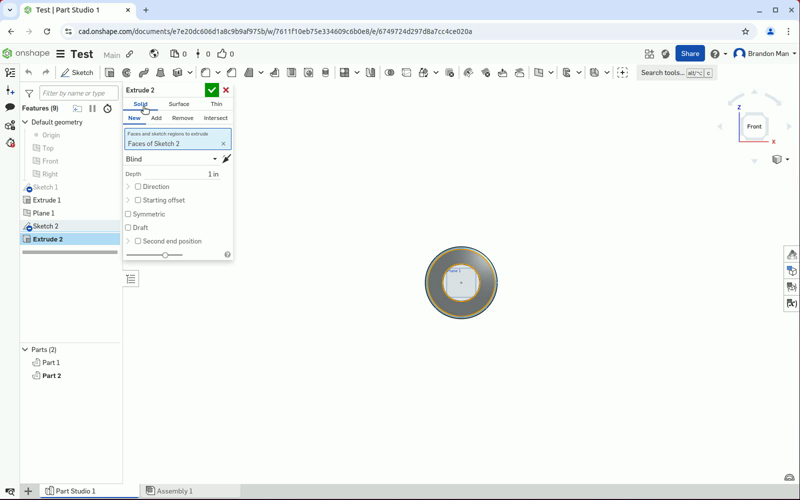
click(143, 106)
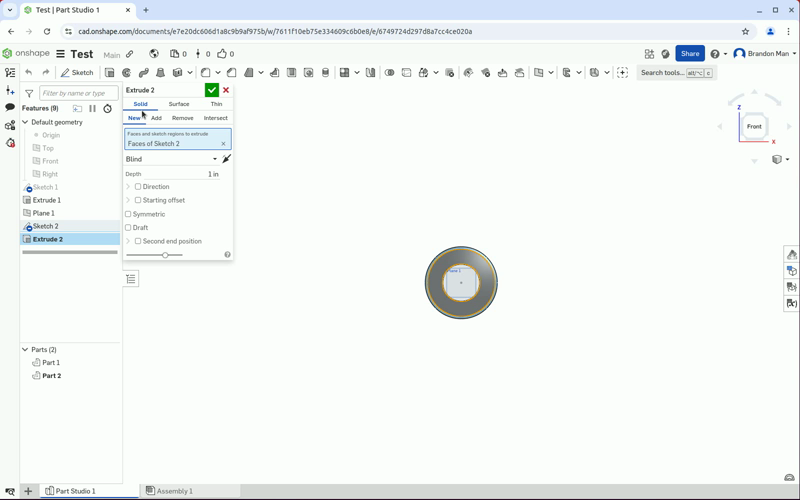
mouse_move(137, 120)
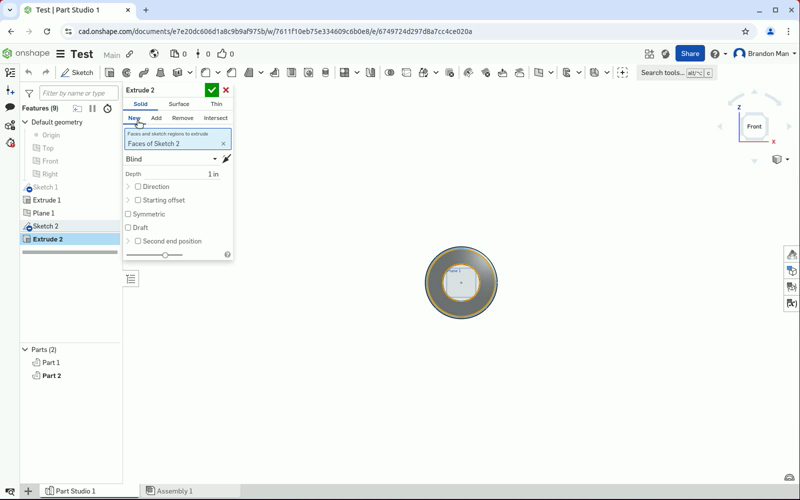
click(137, 120)
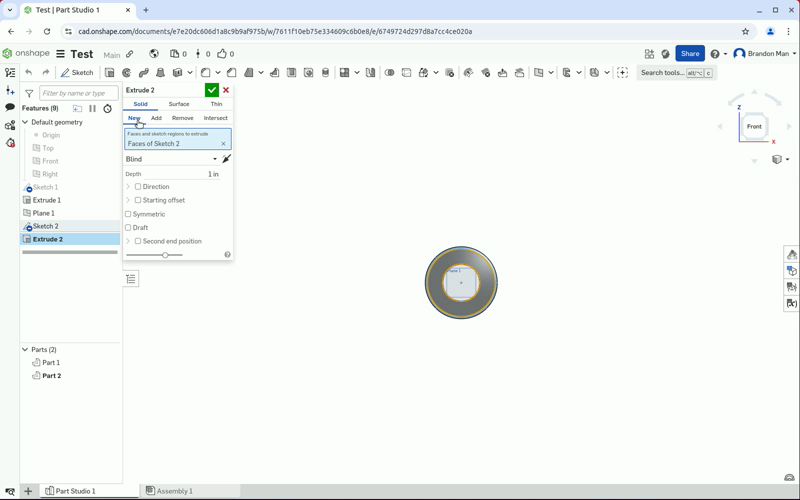
key(tab, 4)
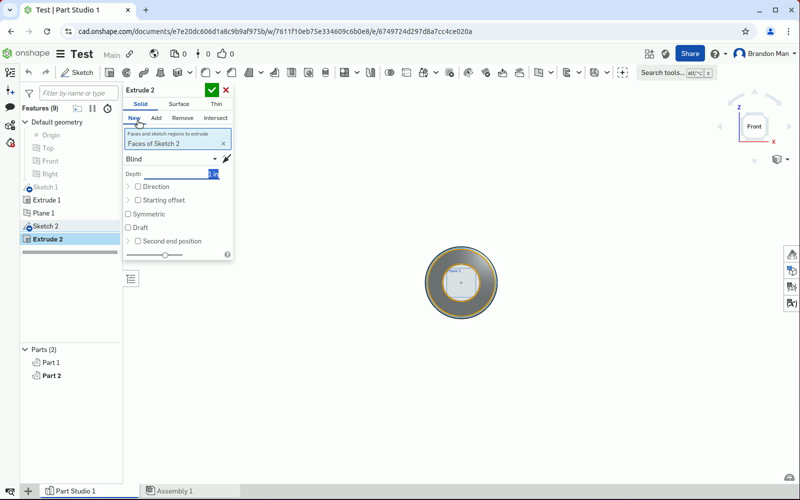
text(0.963)
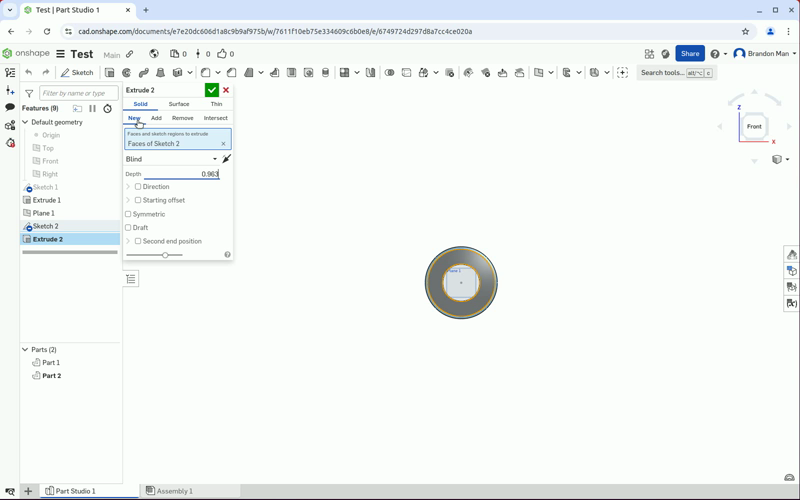
key(enter)
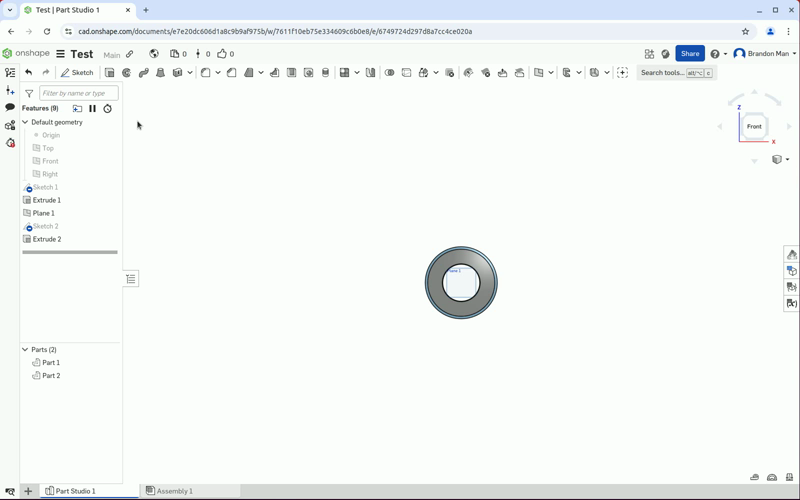
key(shift+h)
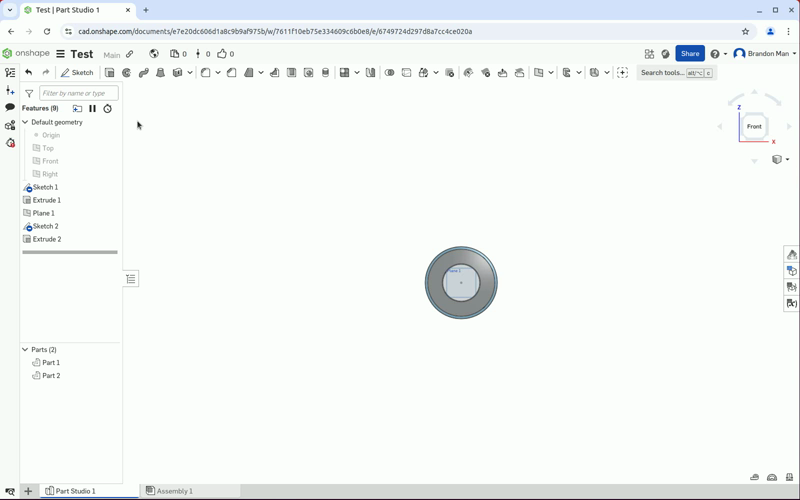
key(shift+h)
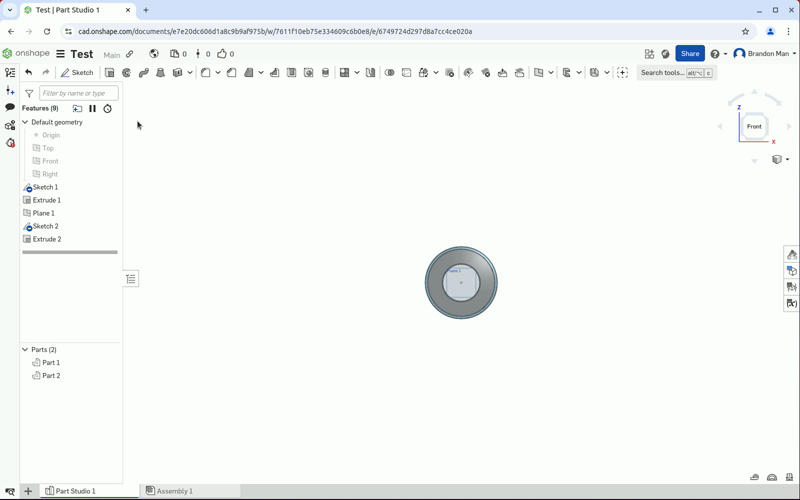
key(shift+7)
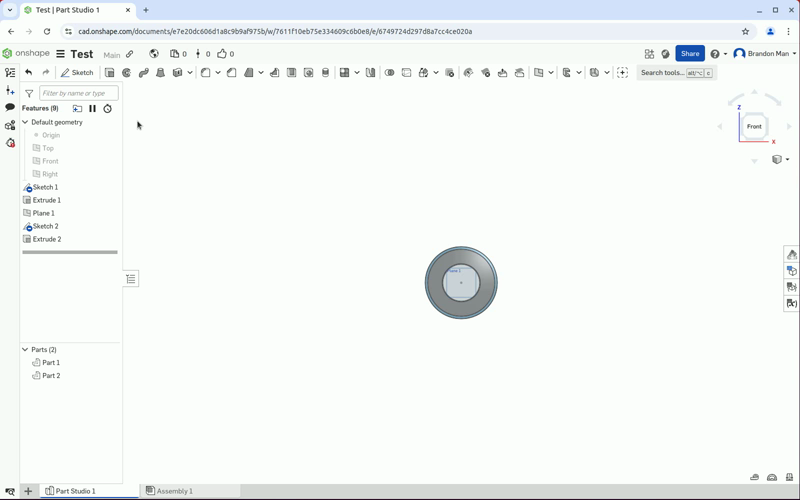
key(left, 2)
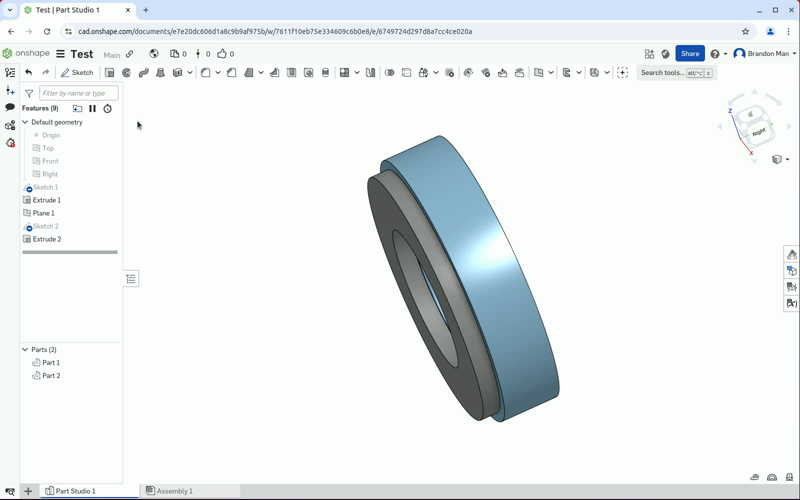
key(down, 2)
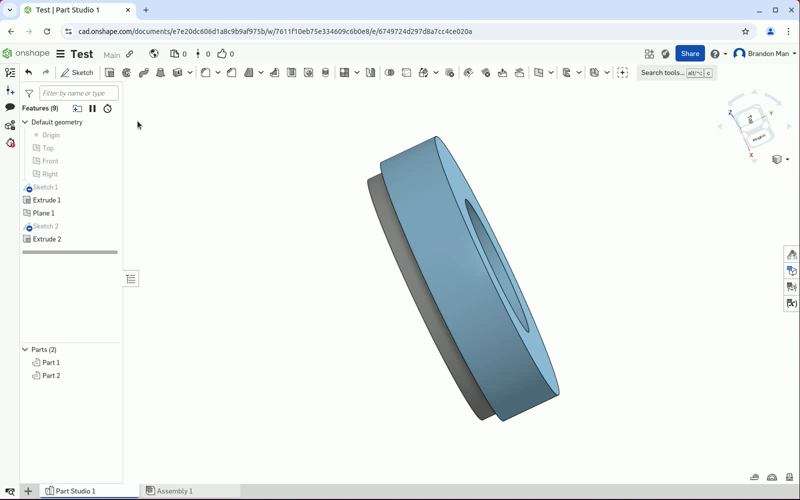
key(up, 2)
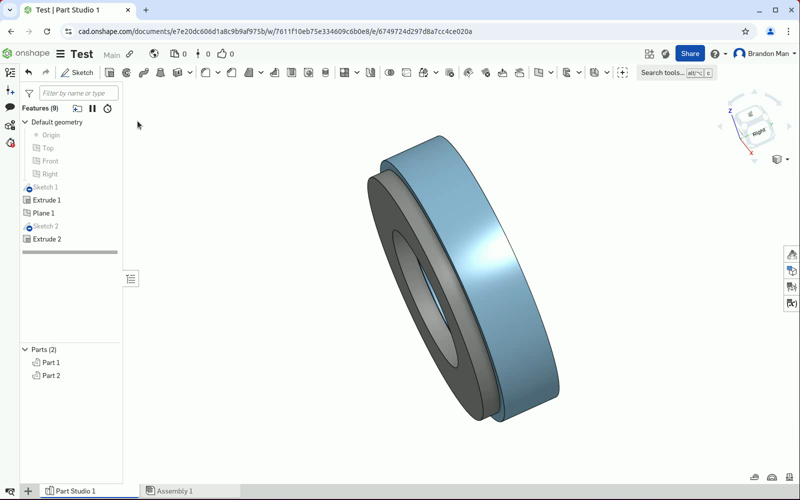
key(right, 2)
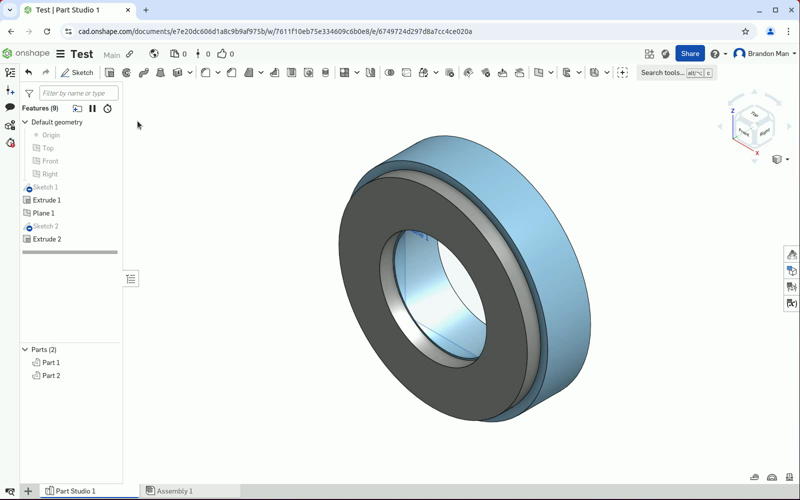
mouse_move(73, 189)
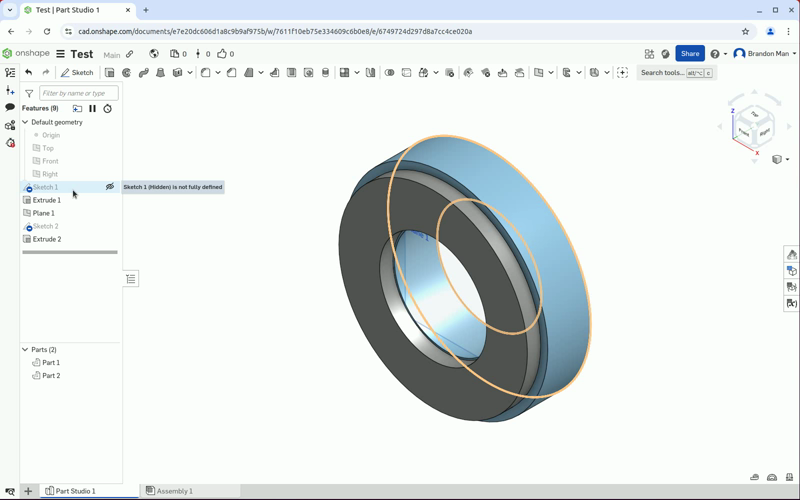
click(73, 189)